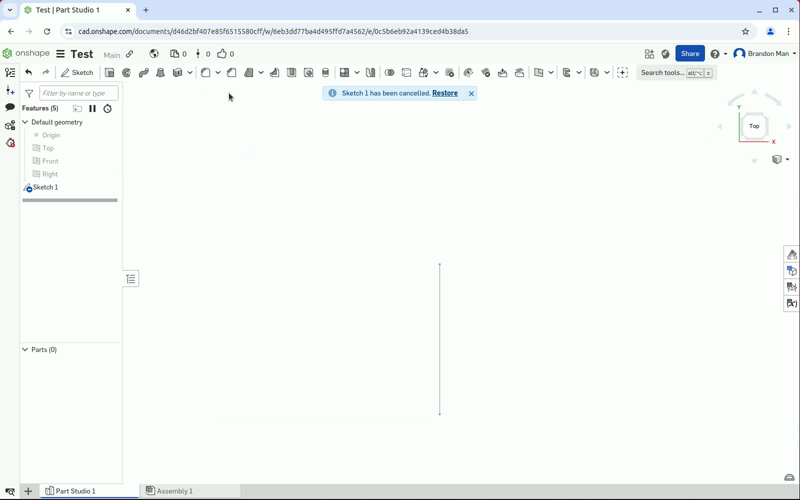
key(shift+h)
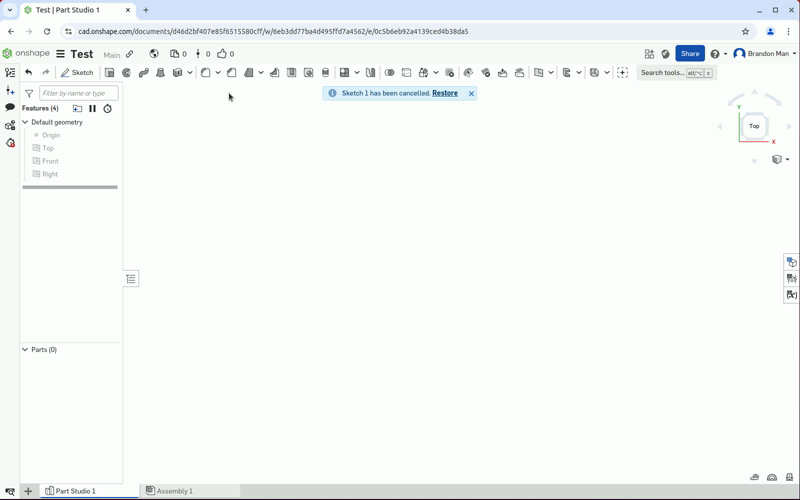
mouse_move(73, 352)
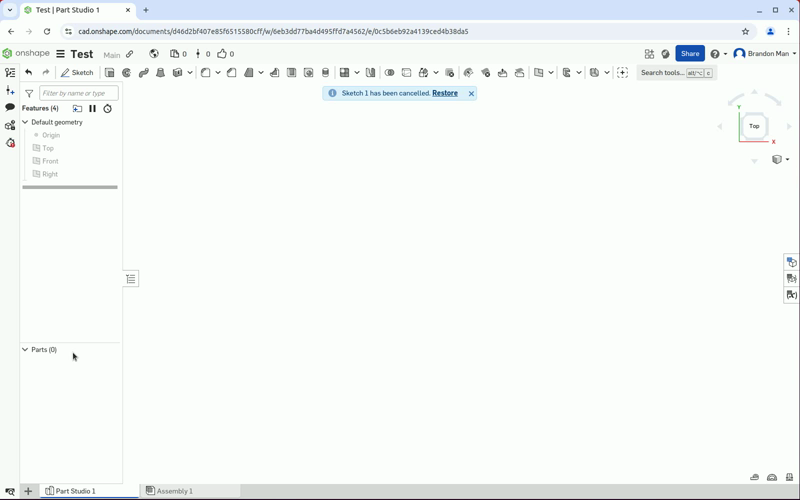
key(y)
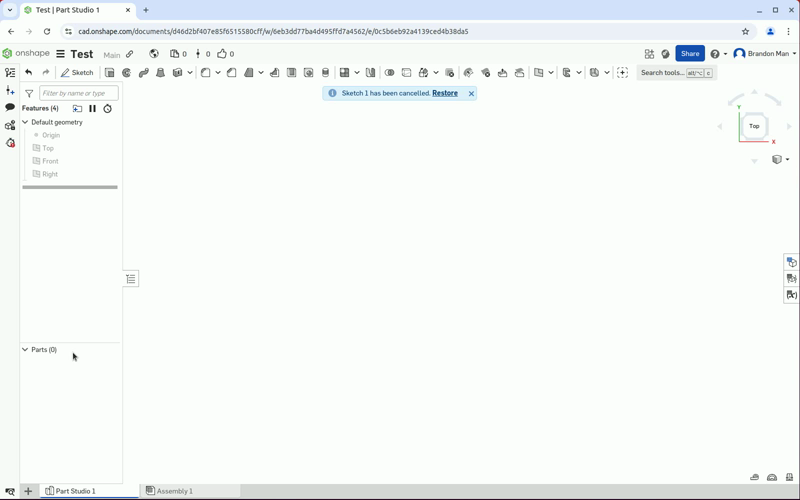
key(shift+p)
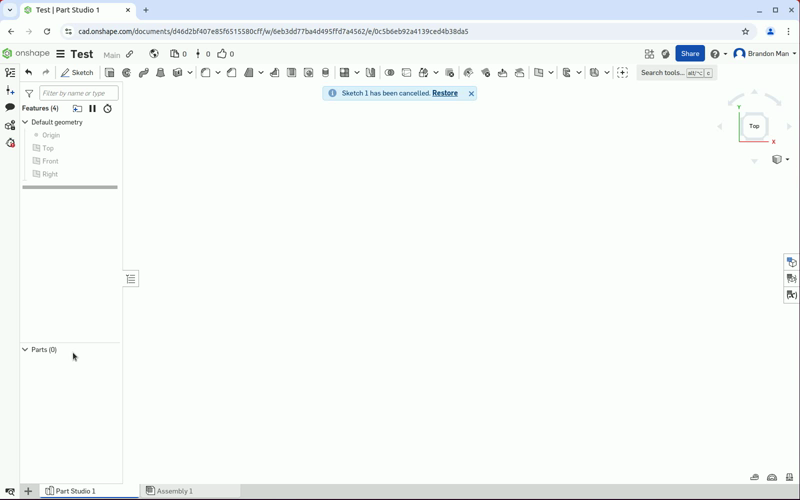
key(space)
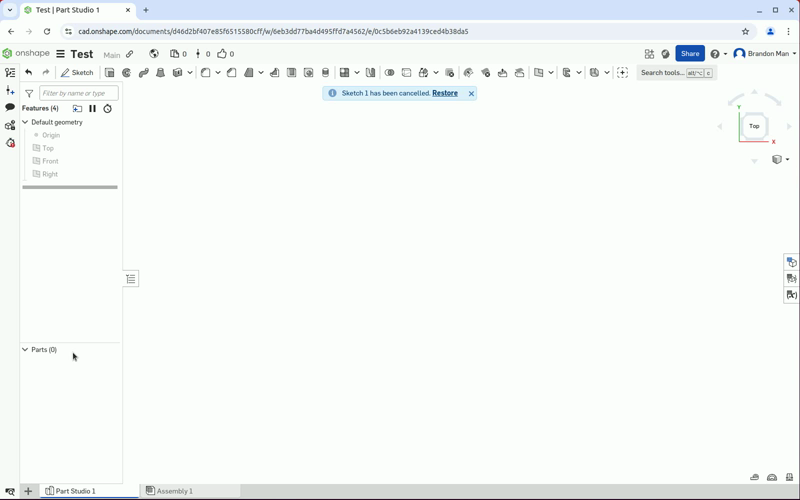
key_down(shift)
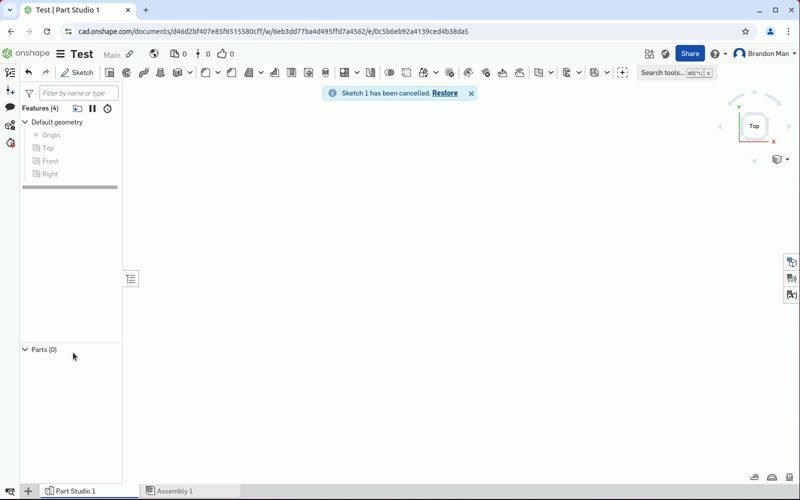
key(up)
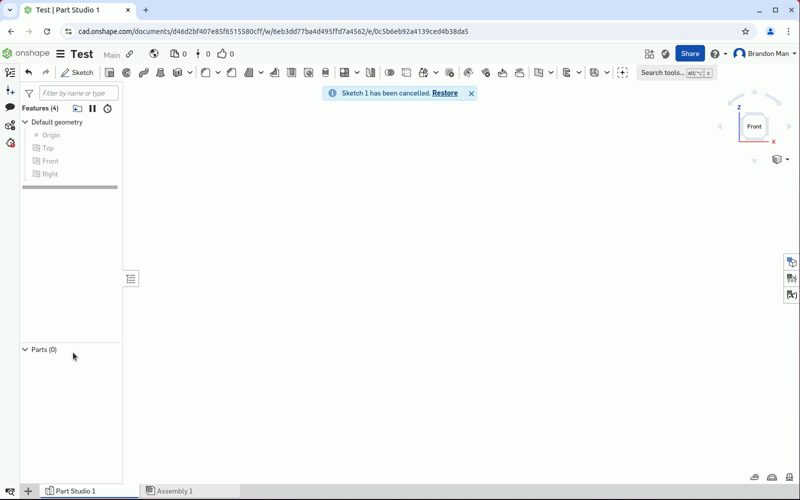
key_up(shift)
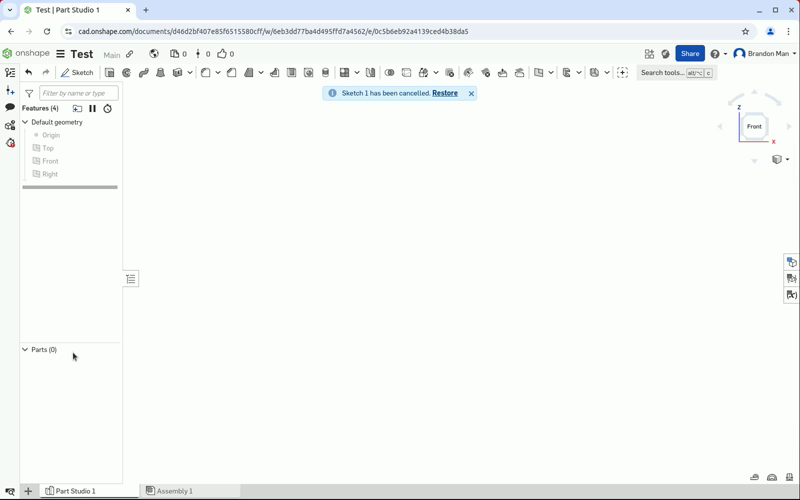
mouse_move(73, 352)
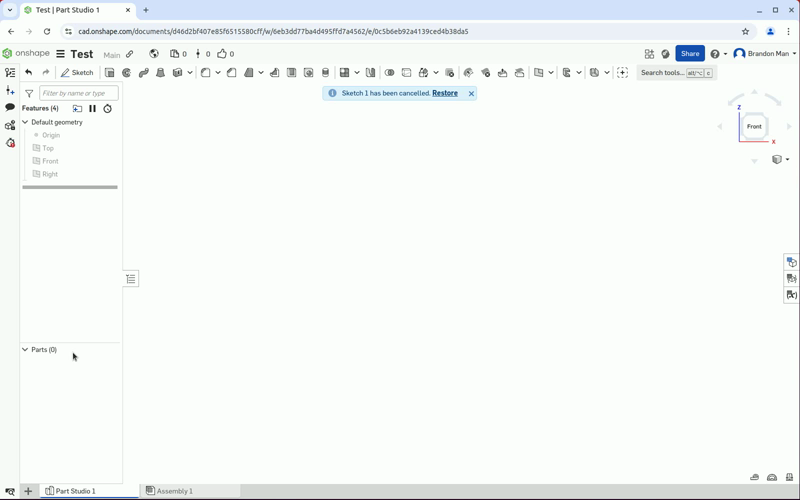
key(shift+y)
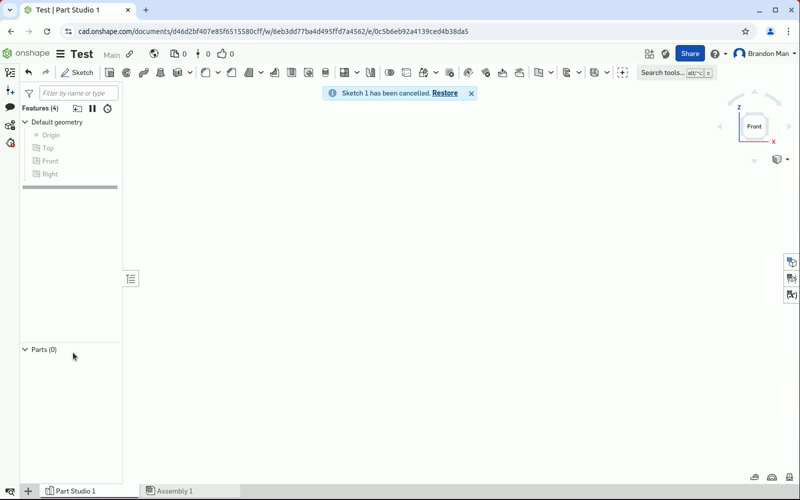
key(shift+s)
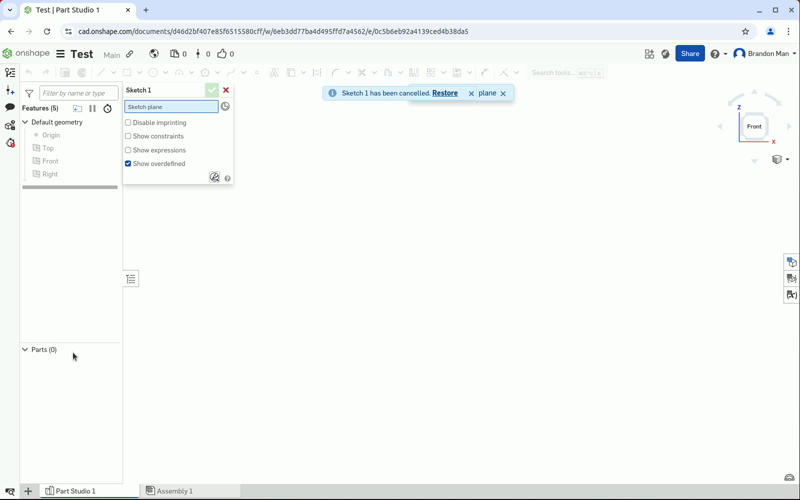
mouse_move(73, 163)
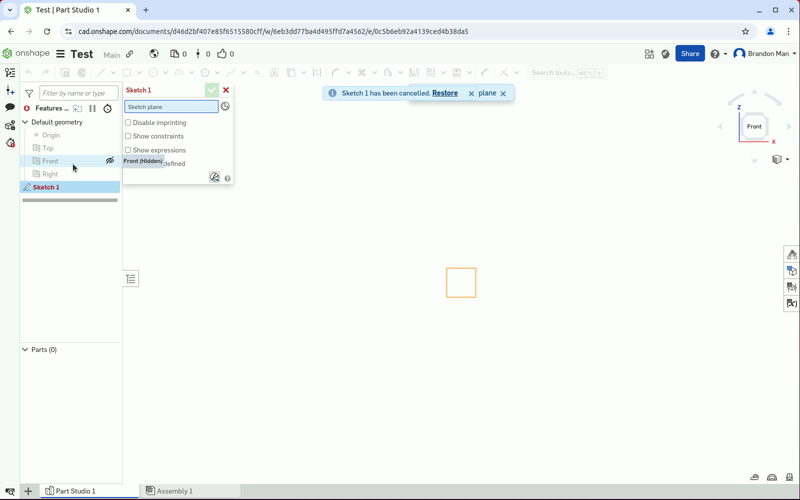
click(73, 163)
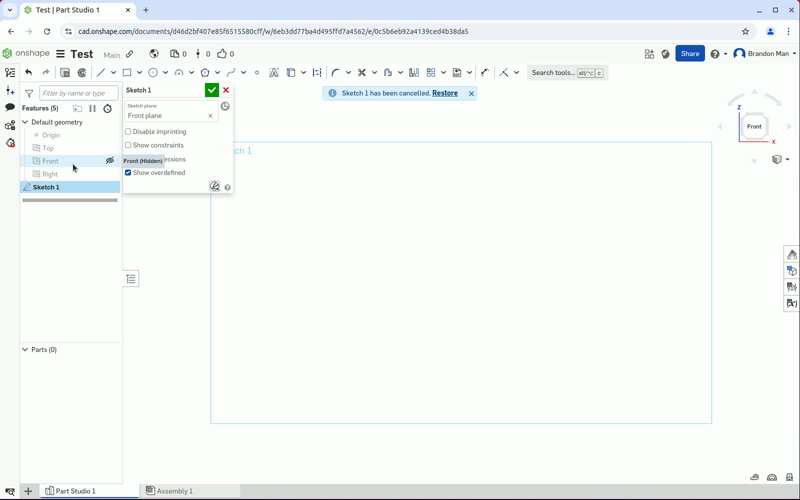
mouse_move(73, 352)
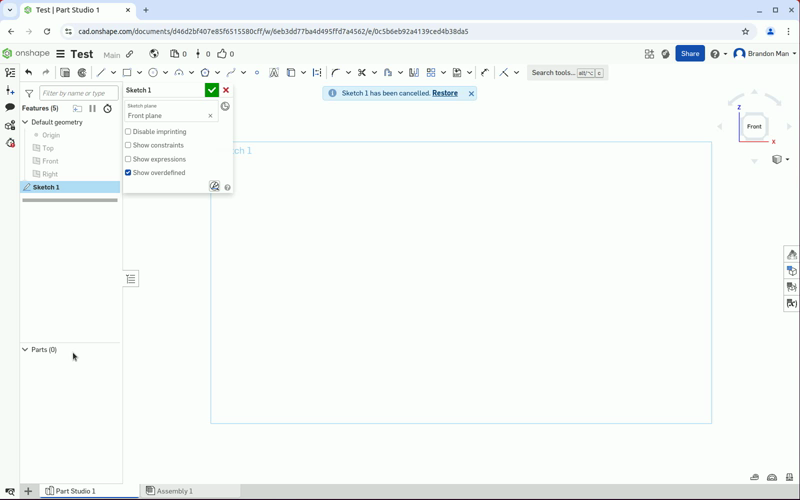
key(y)
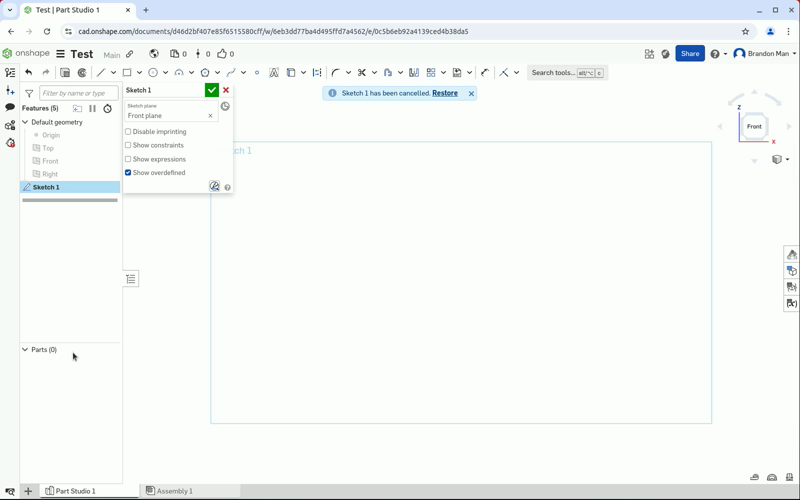
key(c)
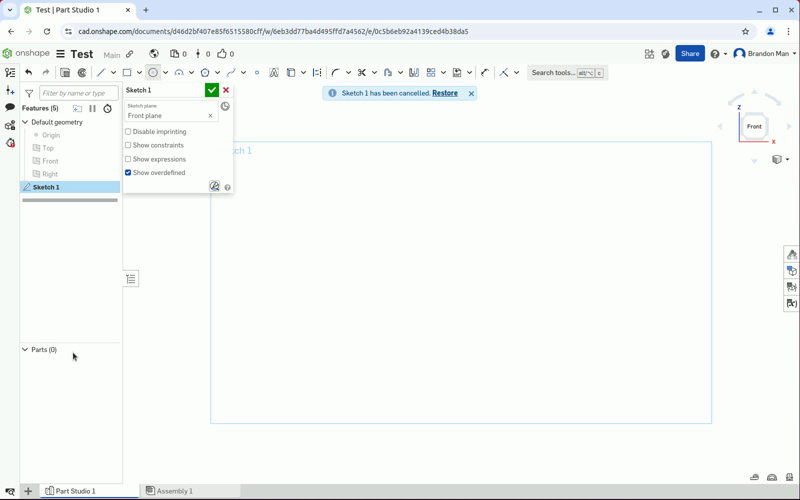
key_down(shift)
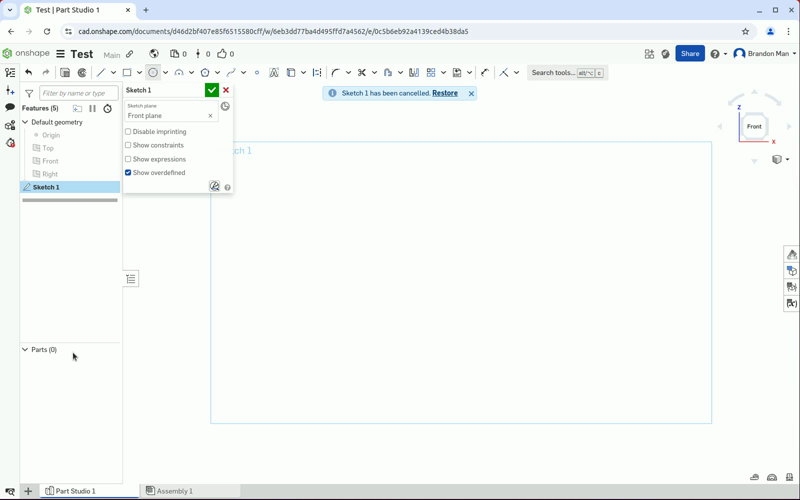
mouse_move(461, 282)
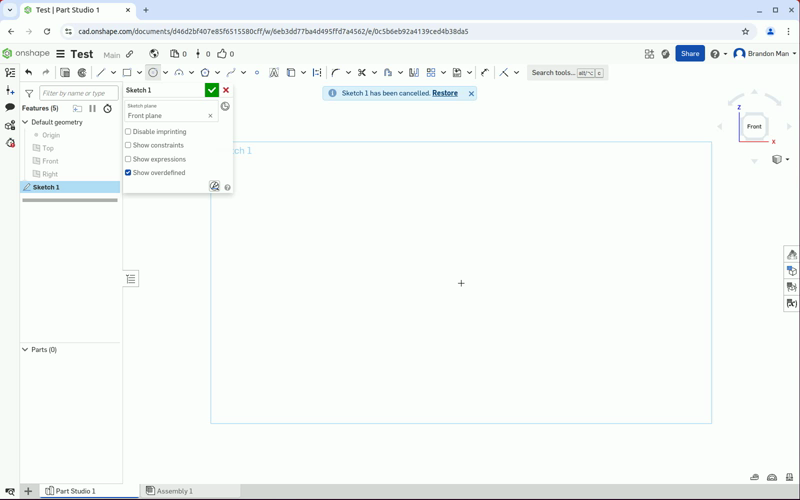
click(461, 282)
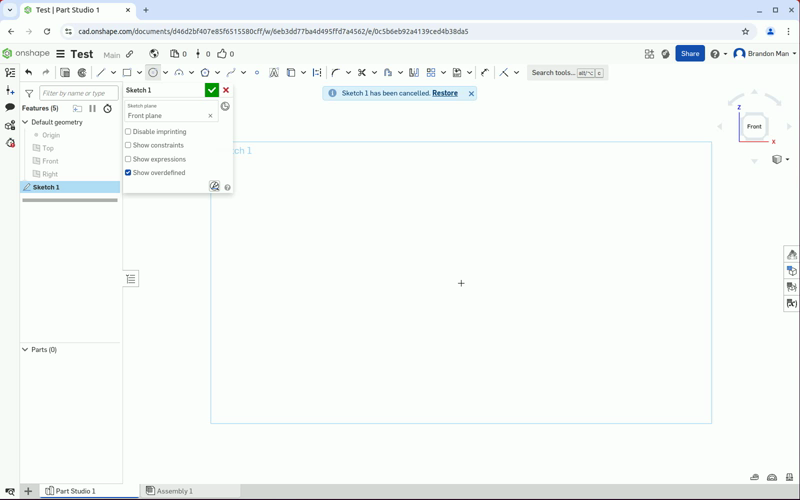
key_up(shift)
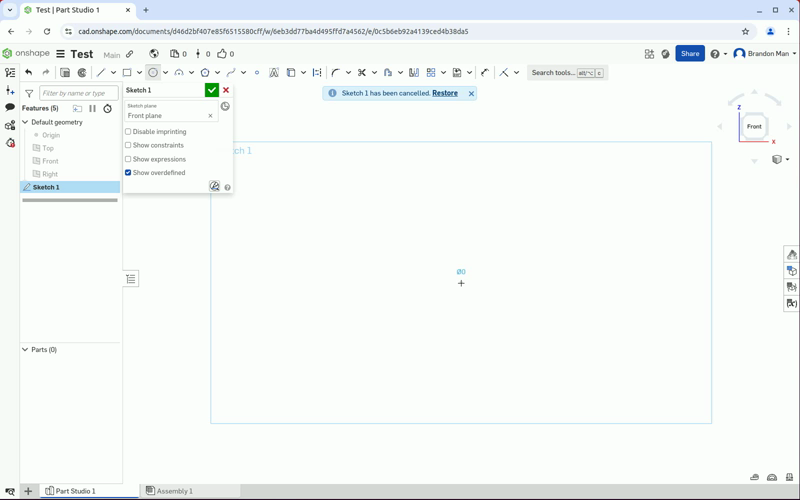
mouse_move(480, 282)
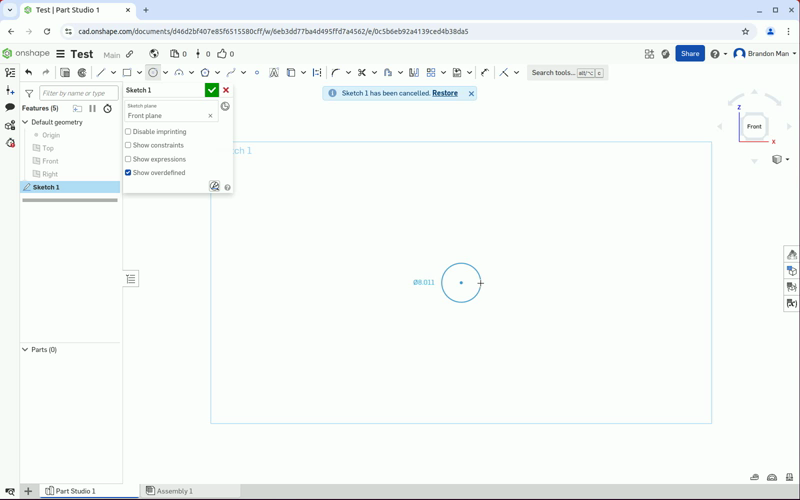
click(480, 282)
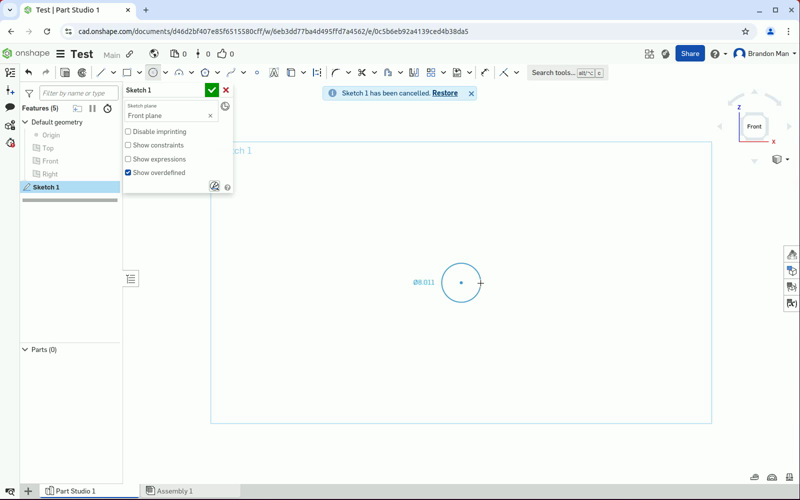
key(esc)
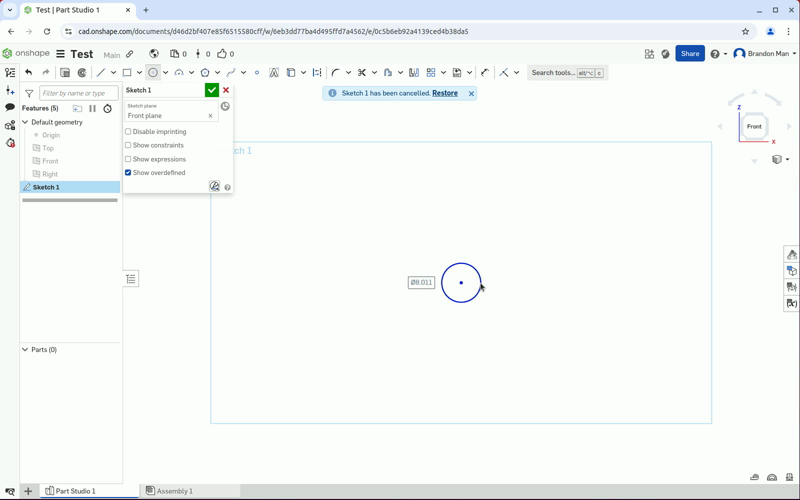
key(c)
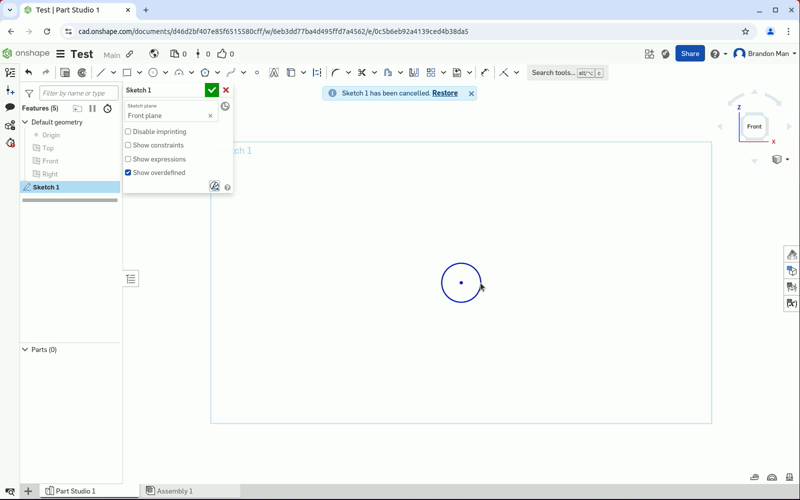
key_down(shift)
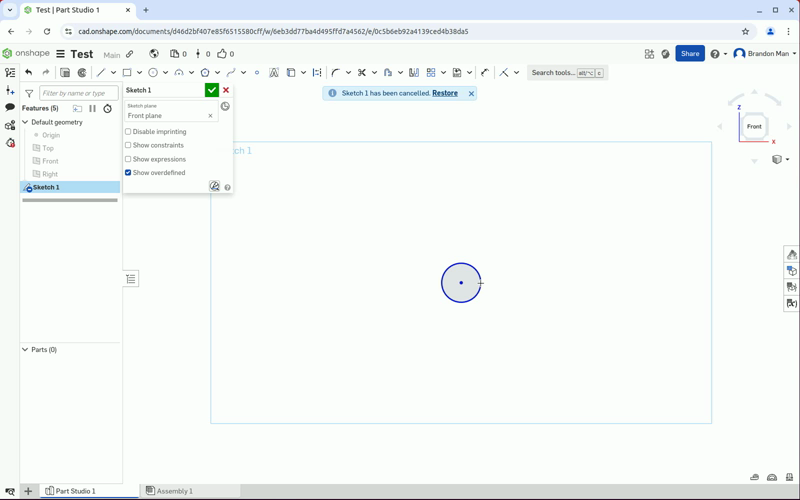
mouse_move(461, 282)
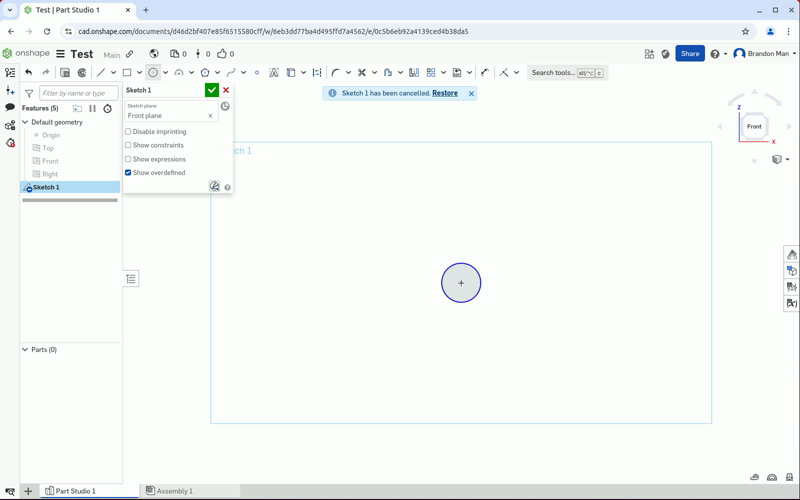
click(461, 282)
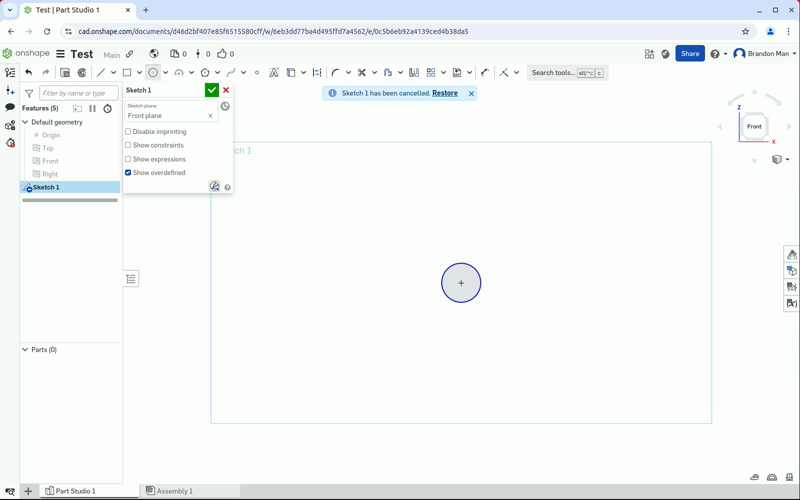
key_up(shift)
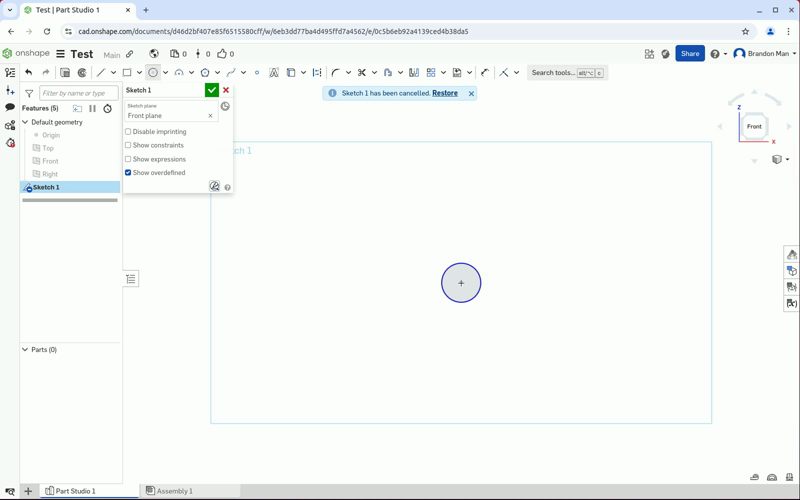
mouse_move(471, 282)
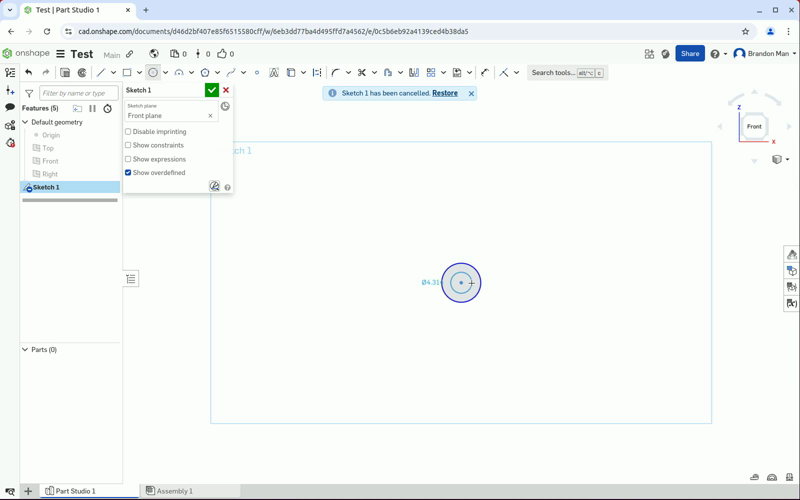
click(471, 282)
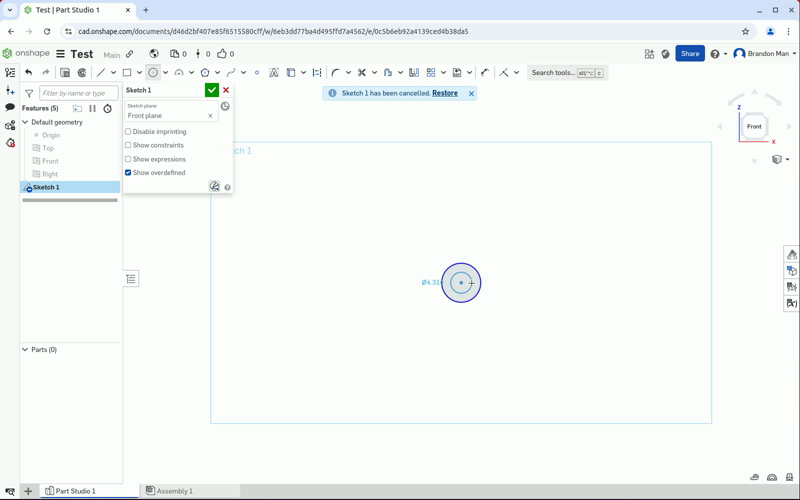
key(esc)
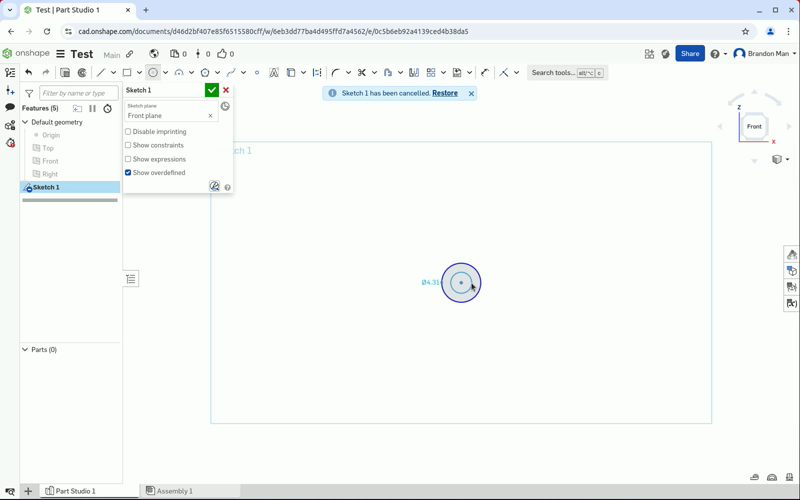
mouse_move(469, 266)
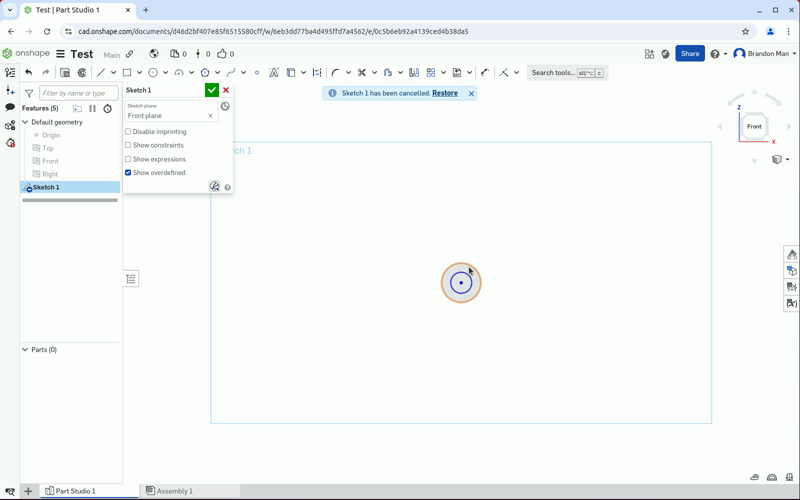
scroll(6)
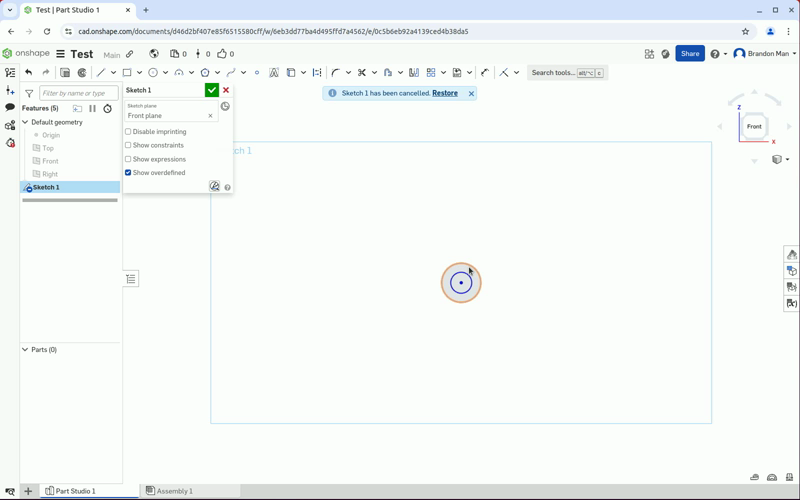
scroll(6)
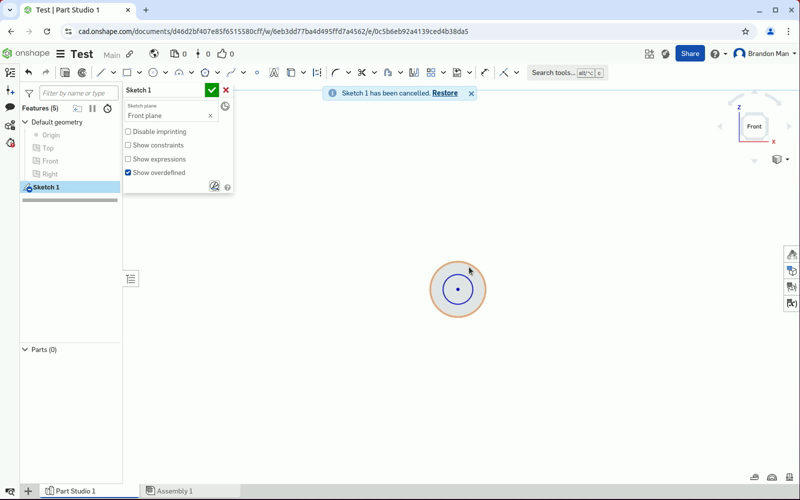
scroll(6)
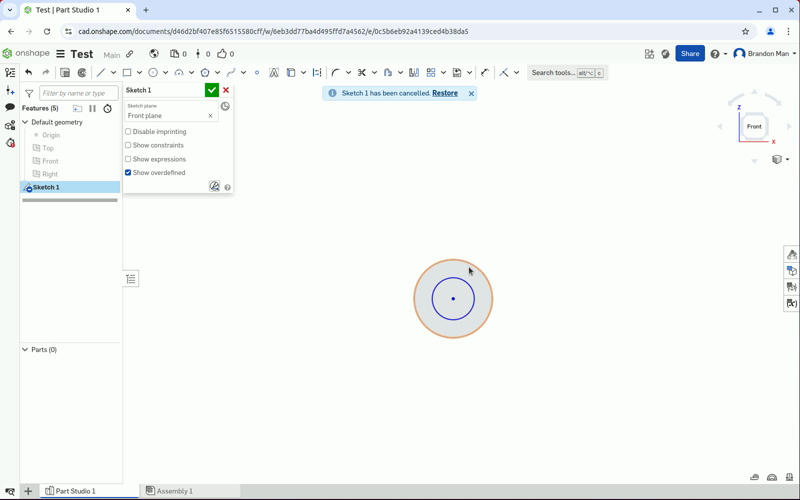
scroll(6)
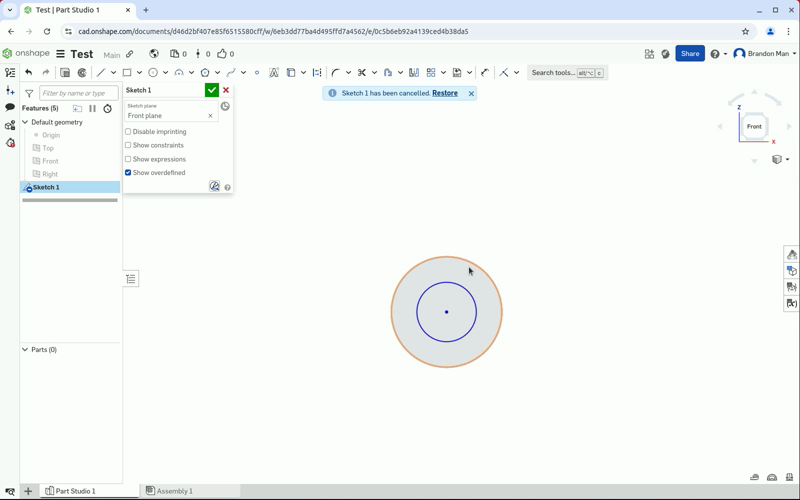
scroll(6)
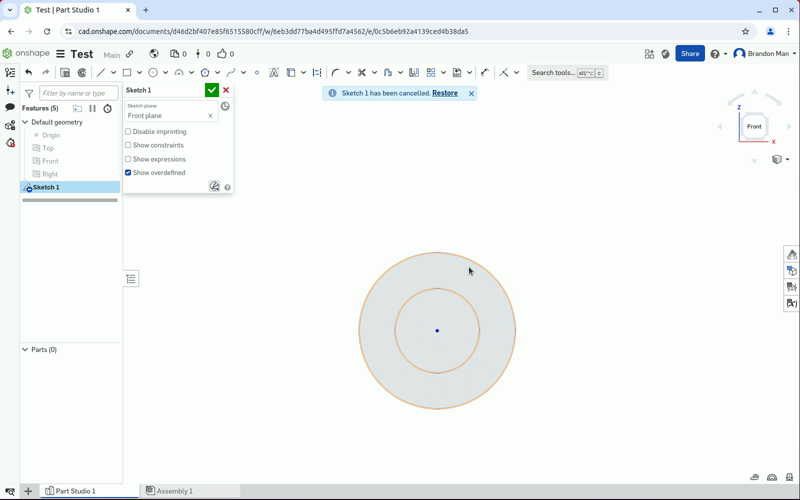
scroll(6)
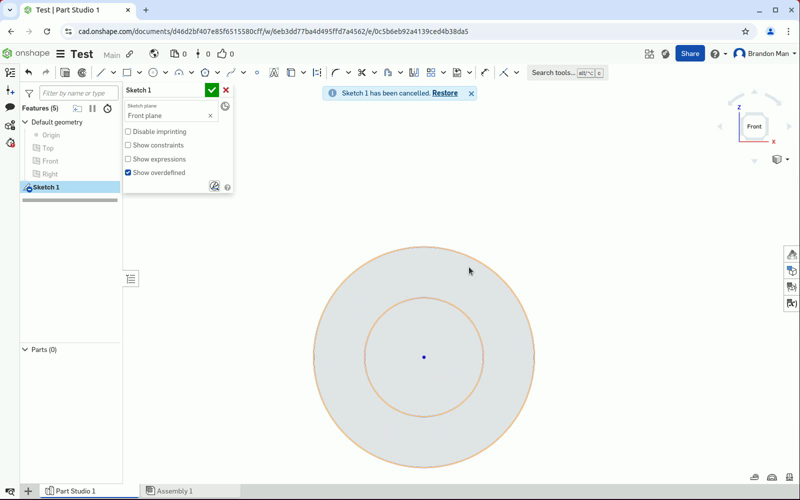
scroll(6)
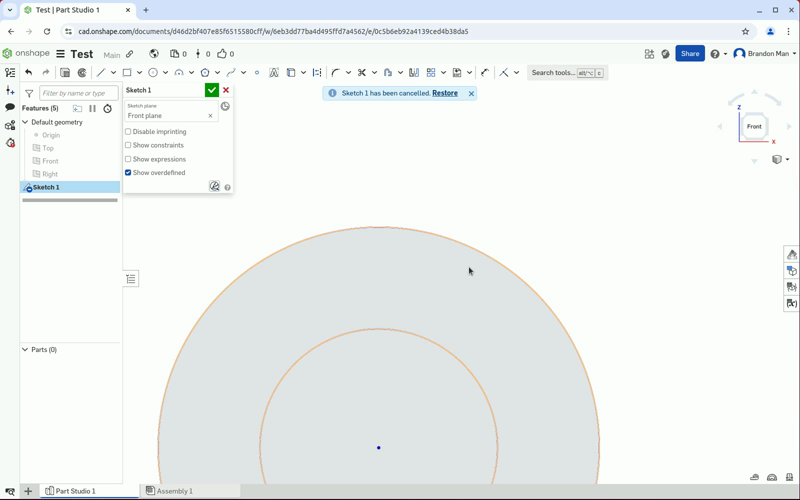
click(469, 266)
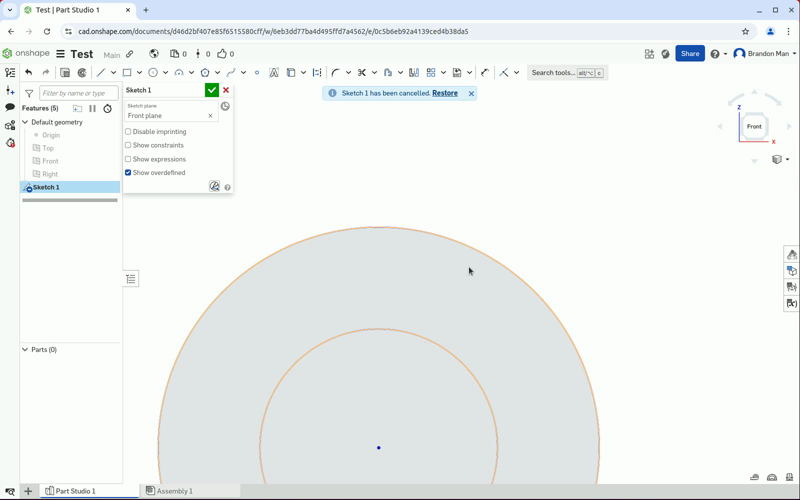
scroll(-6)
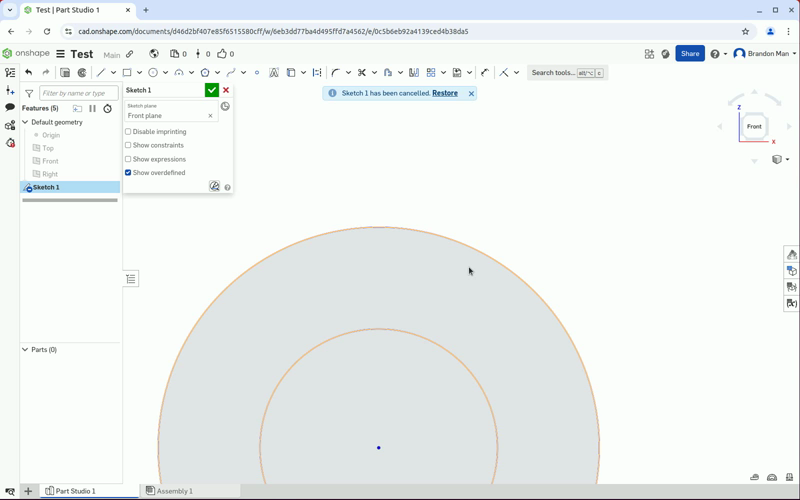
scroll(-6)
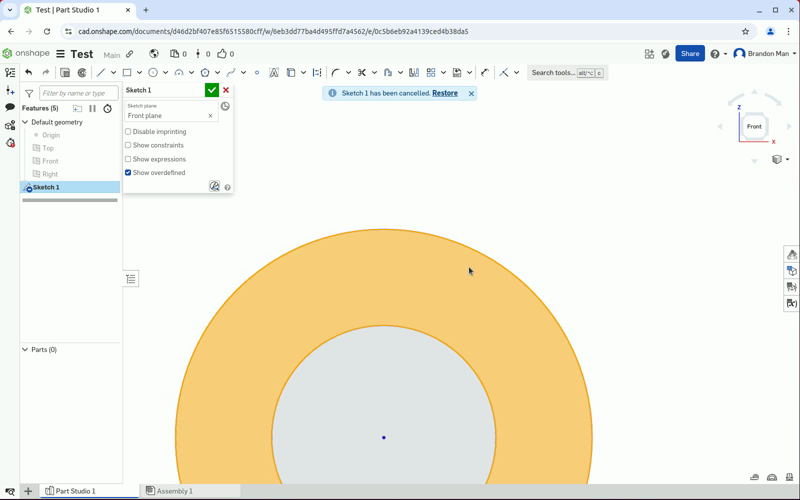
scroll(-6)
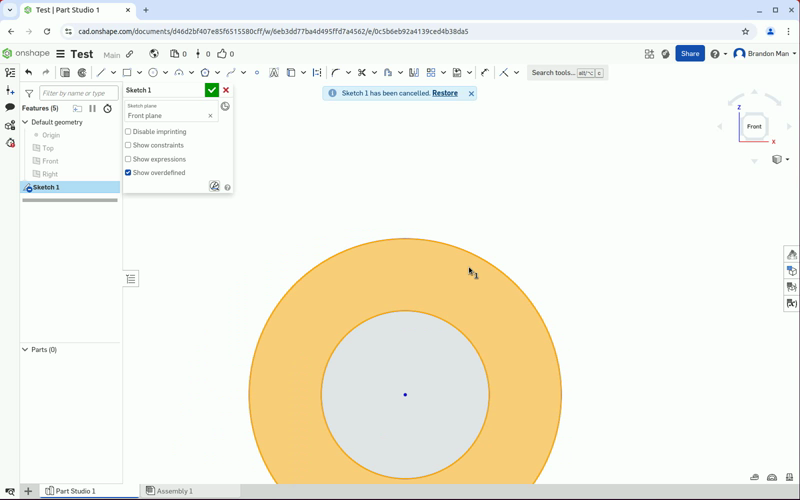
scroll(-6)
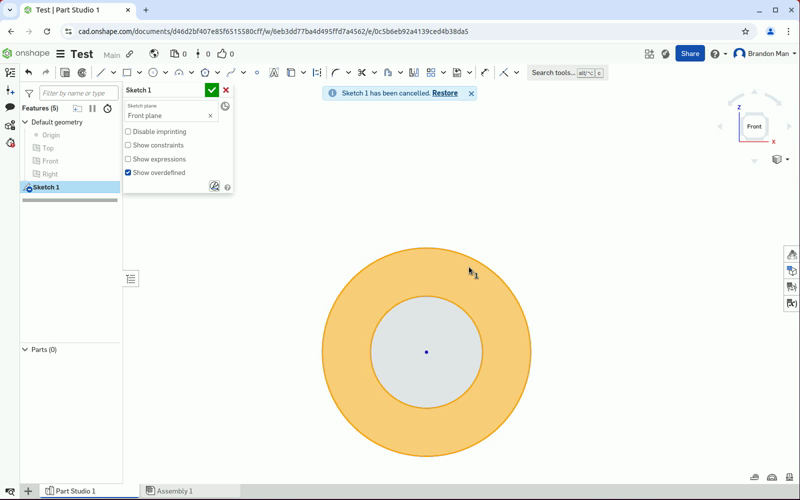
scroll(-6)
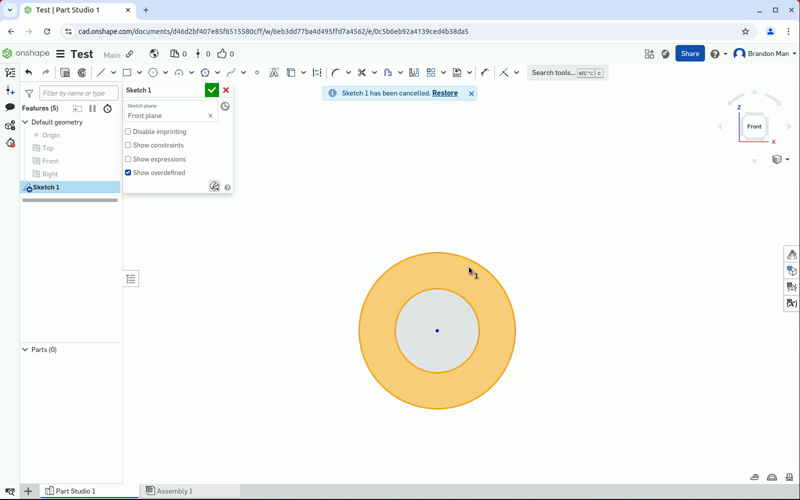
scroll(-6)
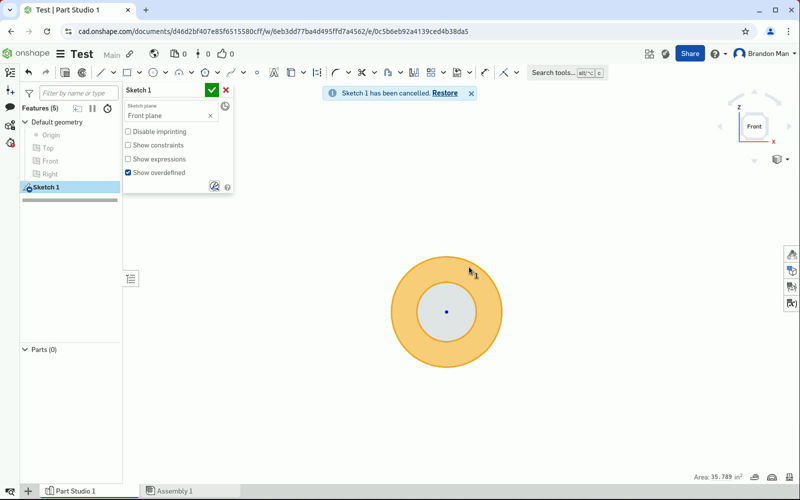
scroll(-6)
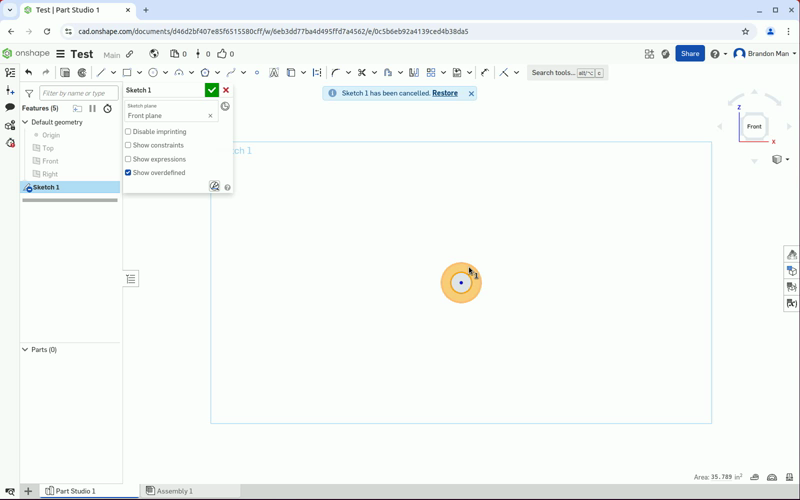
mouse_move(73, 352)
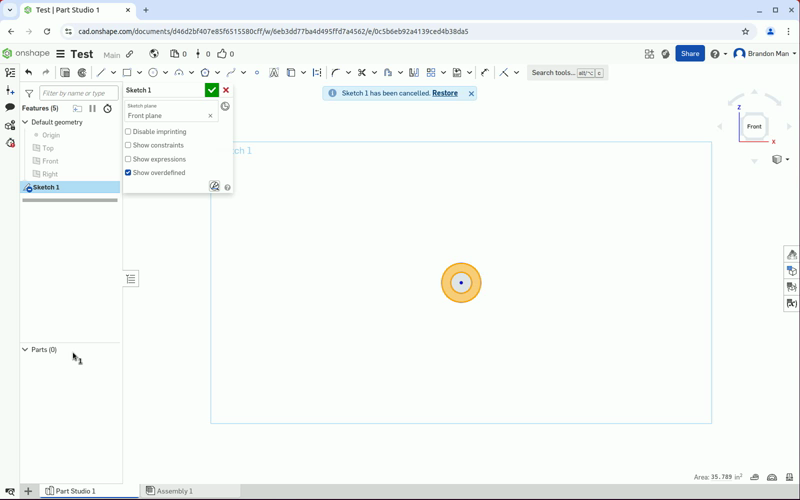
key(shift+y)
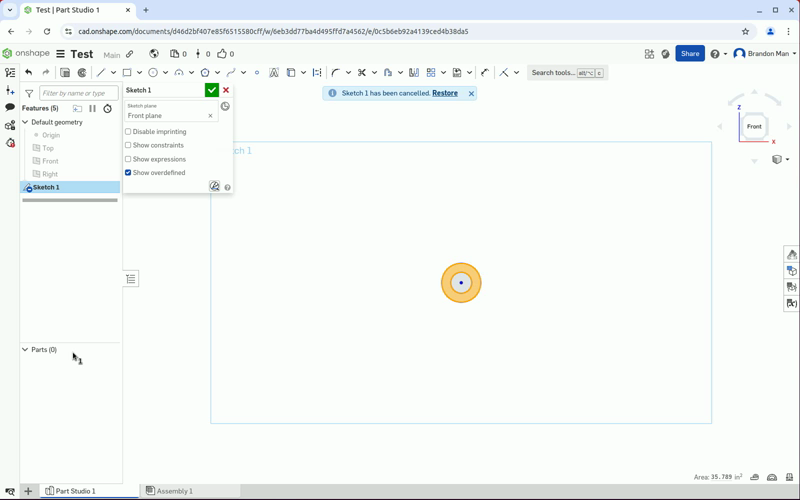
key(shift+e)
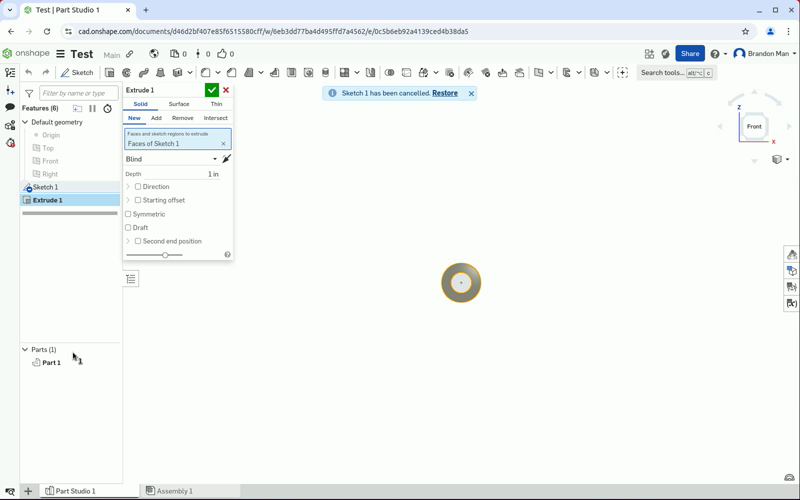
mouse_move(143, 106)
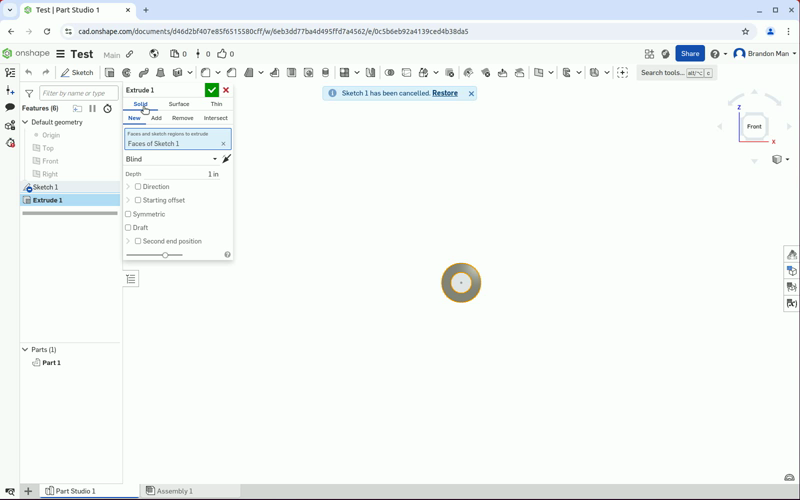
click(143, 106)
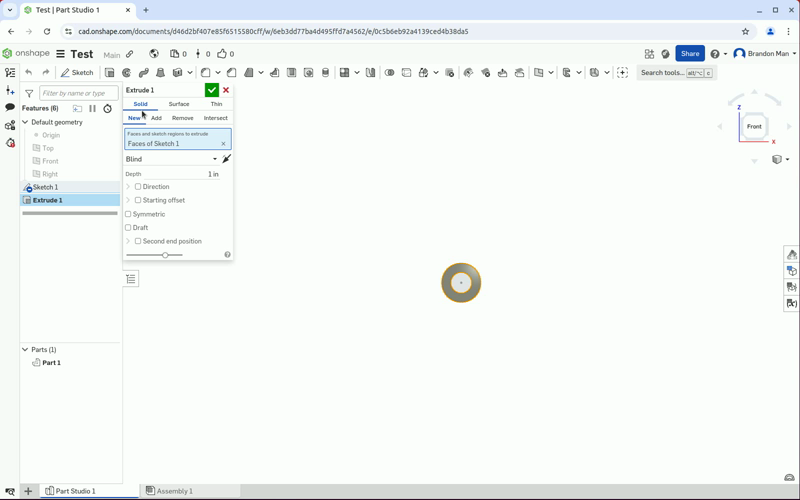
mouse_move(137, 120)
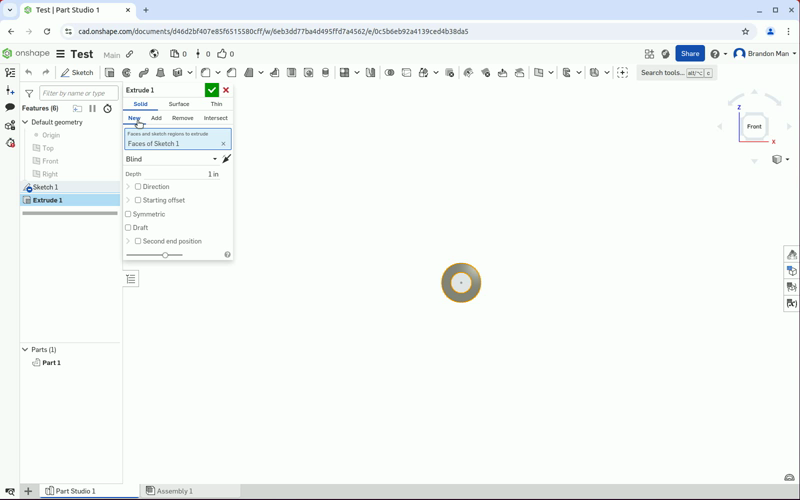
click(137, 120)
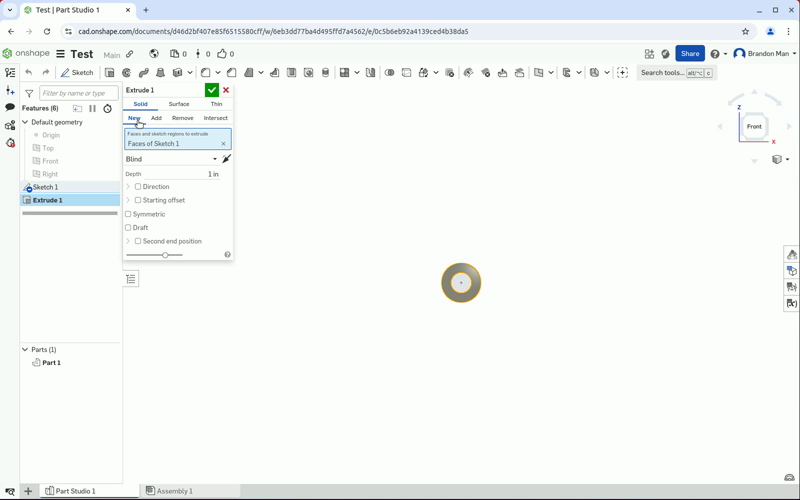
key(tab, 4)
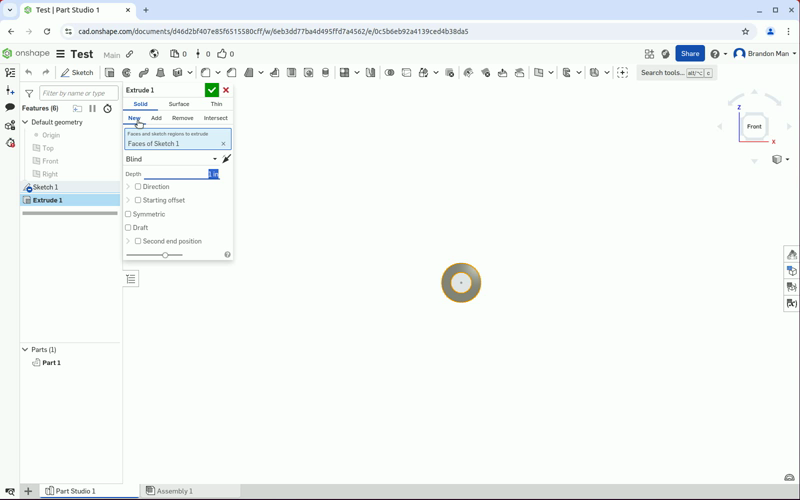
text(2.648)
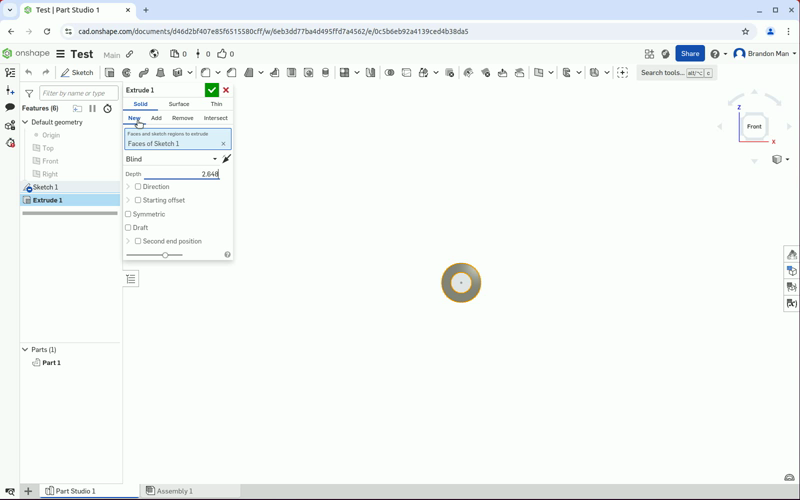
key(enter)
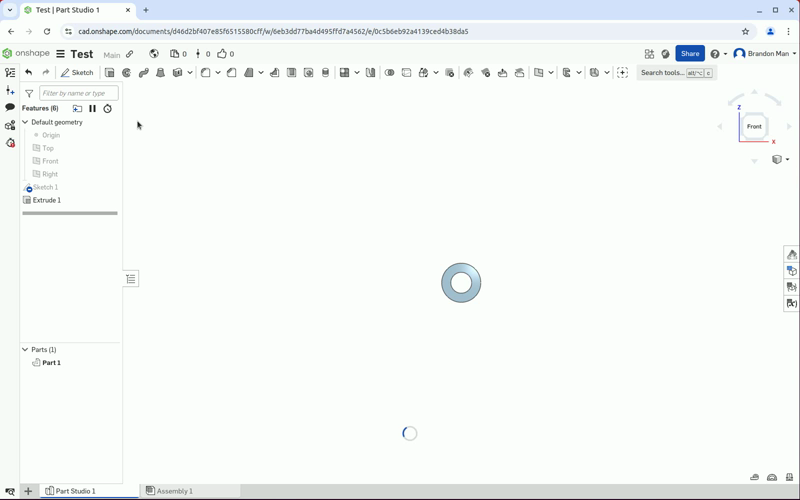
key(shift+h)
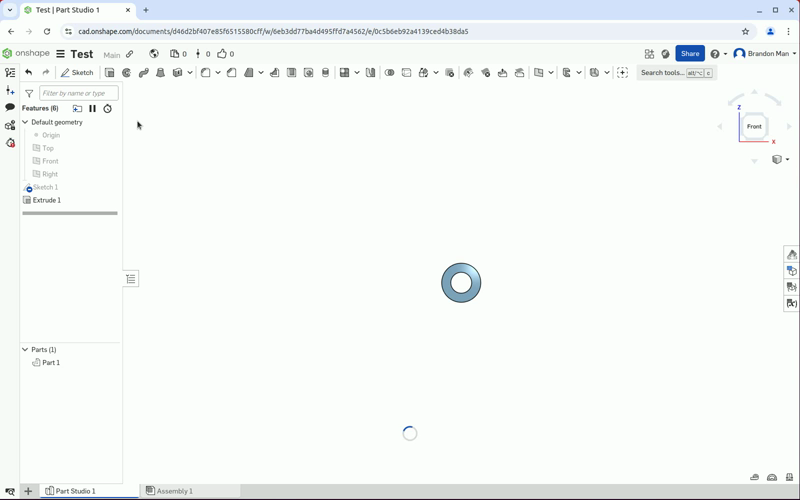
key(shift+h)
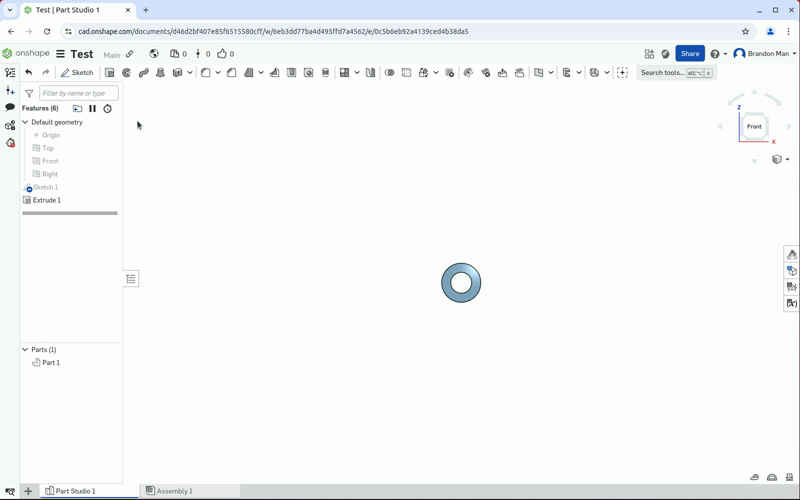
mouse_move(73, 189)
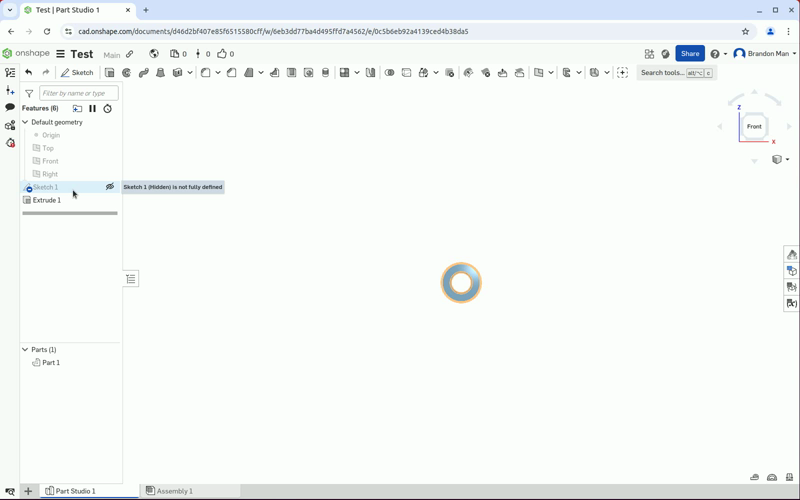
click(73, 189)
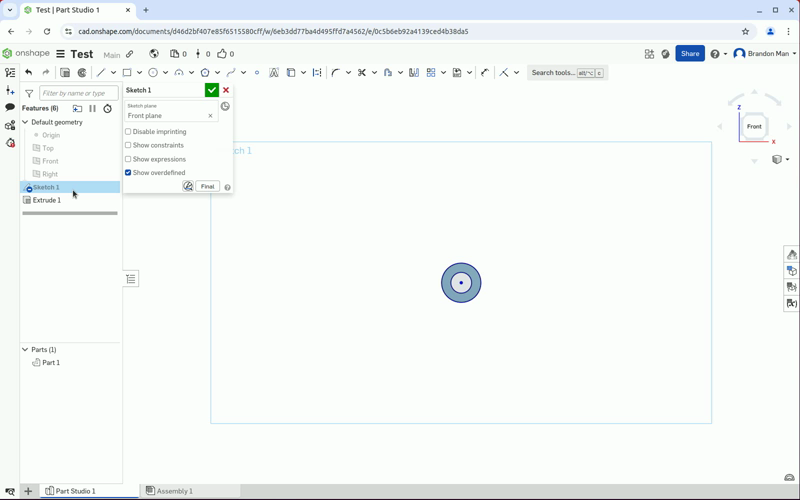
mouse_move(229, 92)
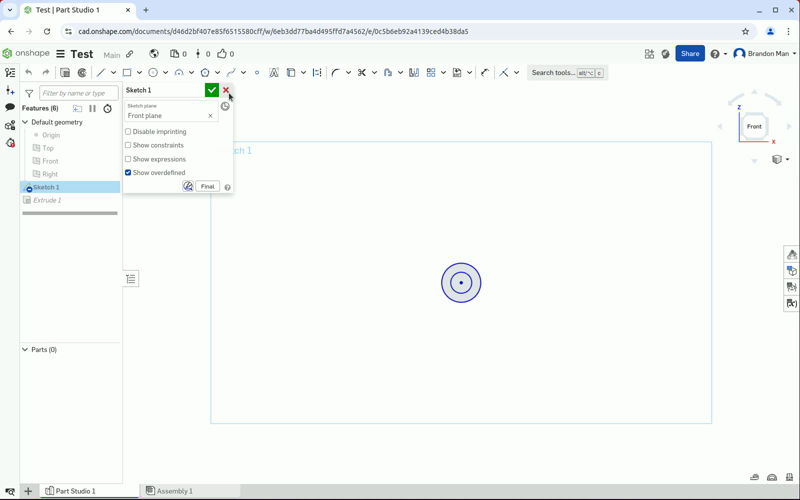
click(229, 92)
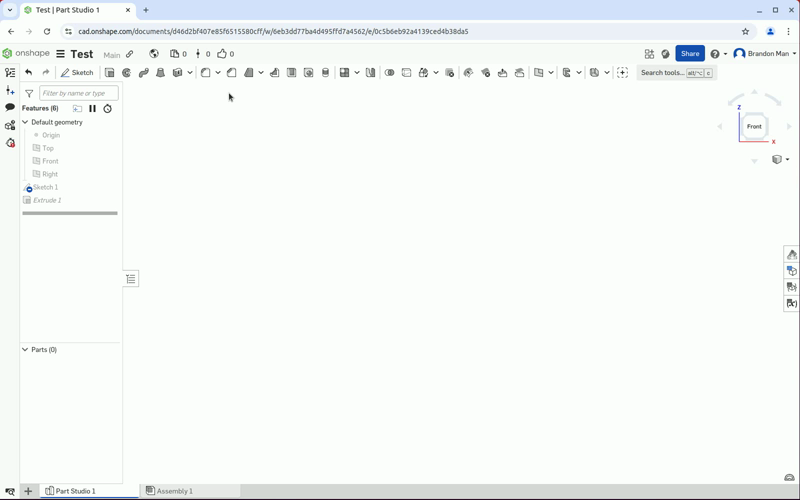
mouse_move(541, 75)
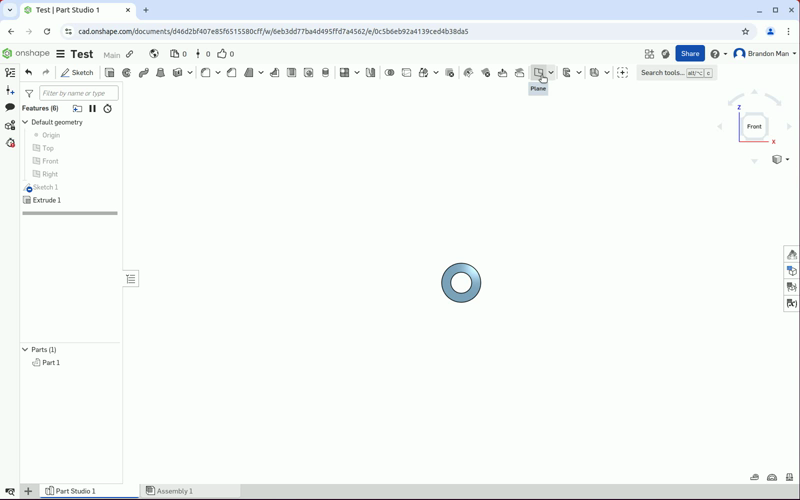
click(541, 75)
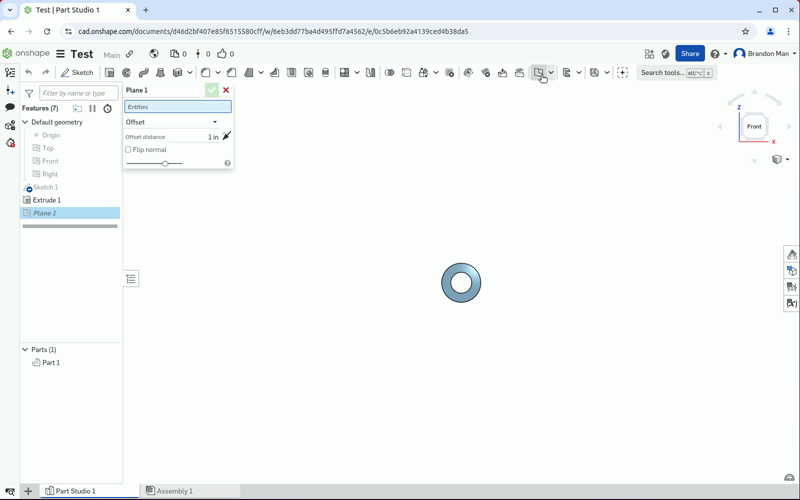
mouse_move(73, 163)
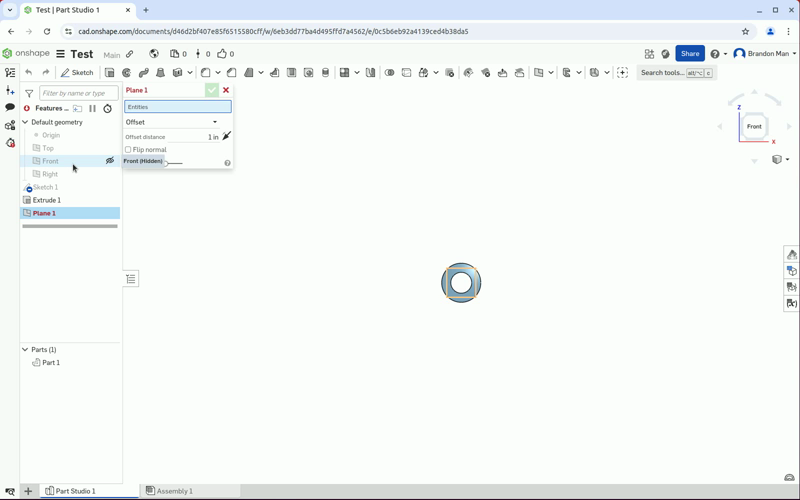
click(73, 163)
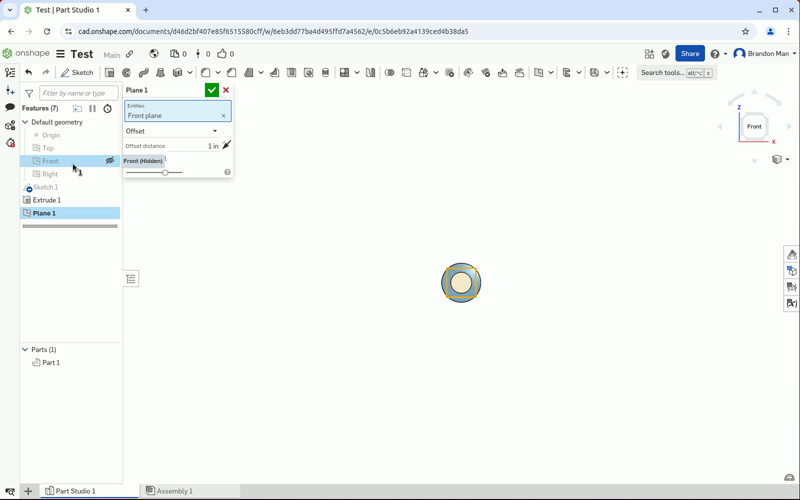
key(tab, 2)
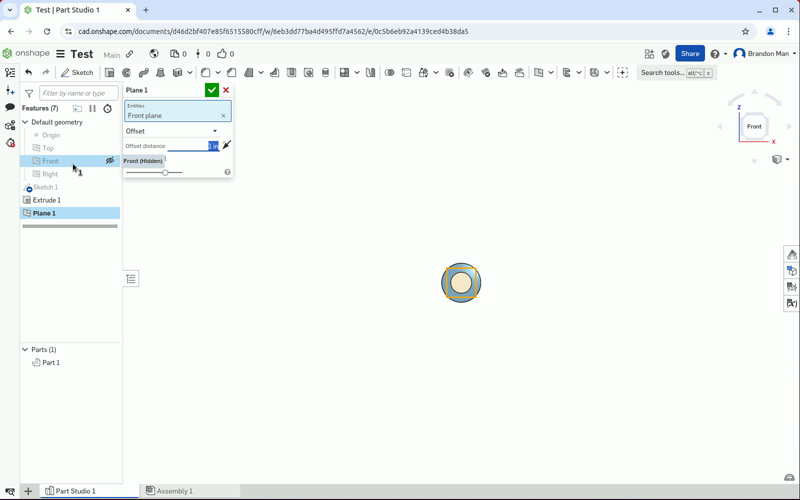
text(2.65)
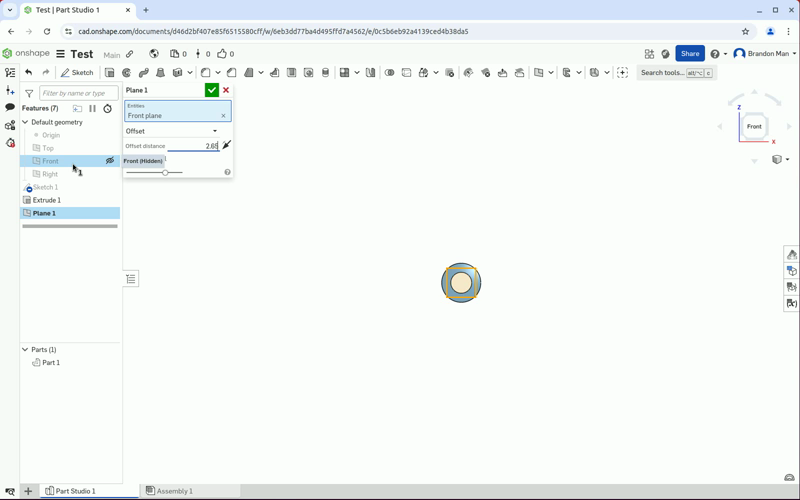
key(enter, 2)
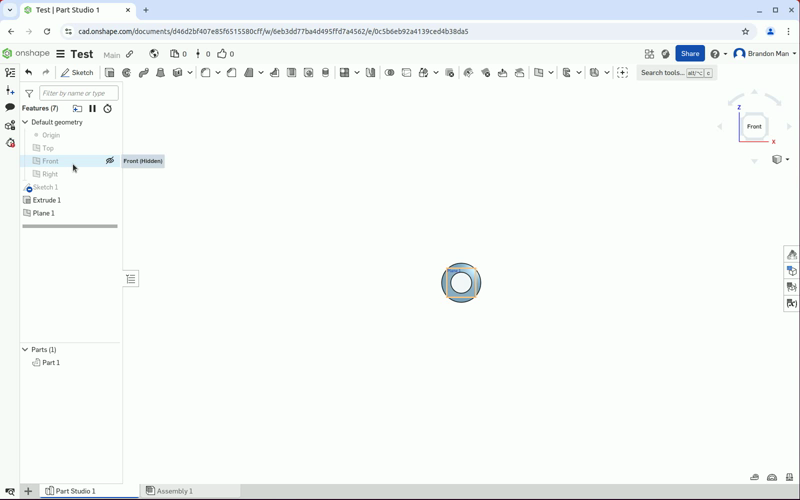
key(shift+s)
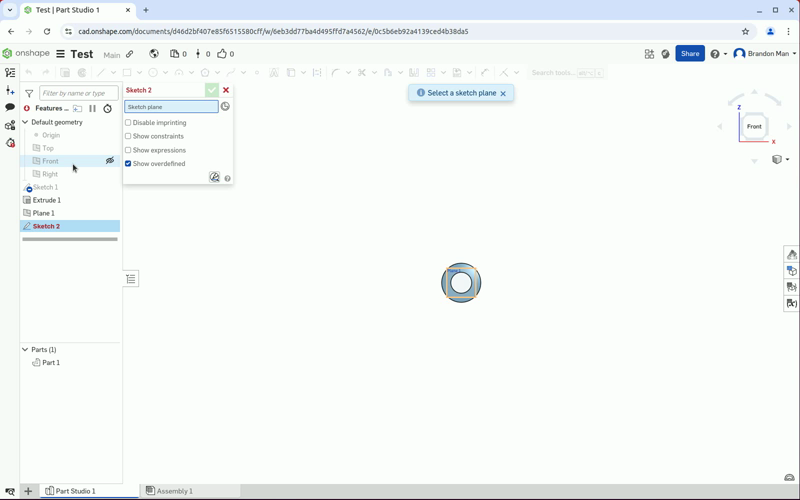
mouse_move(73, 215)
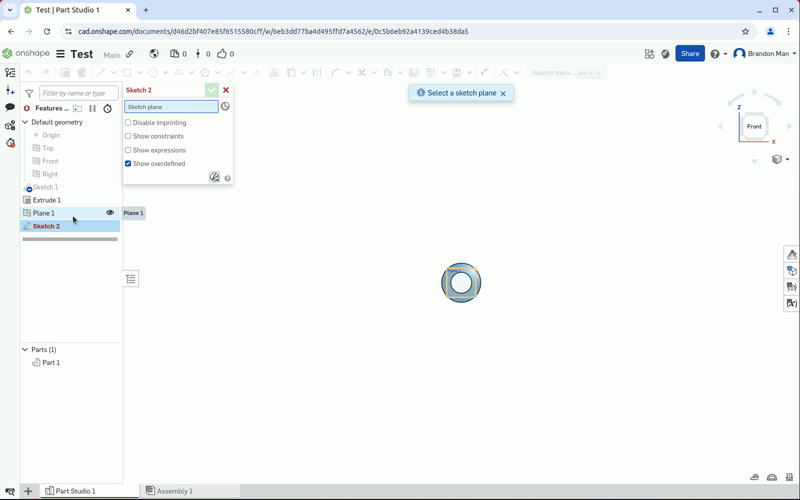
click(73, 215)
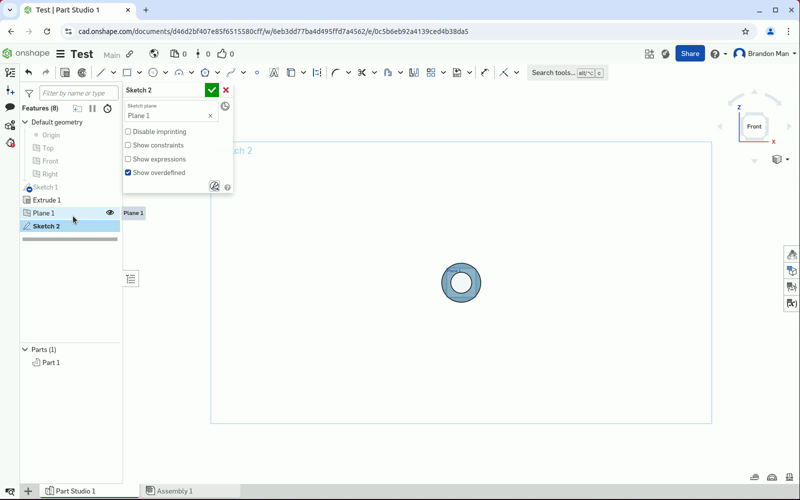
mouse_move(73, 352)
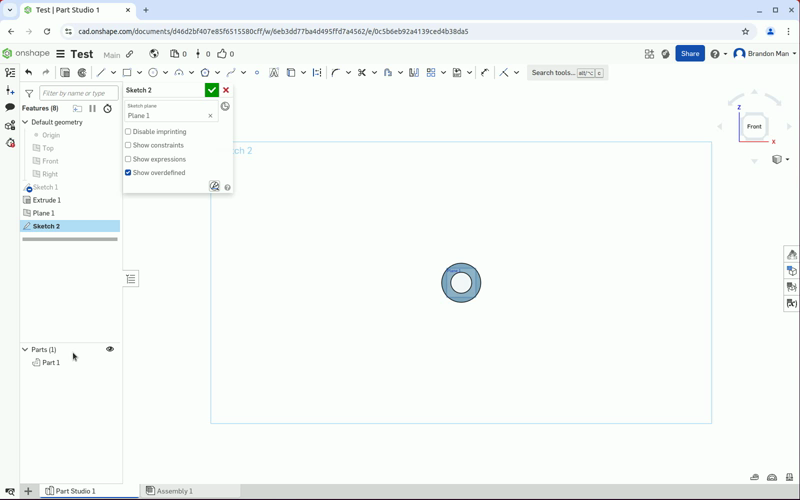
key(y)
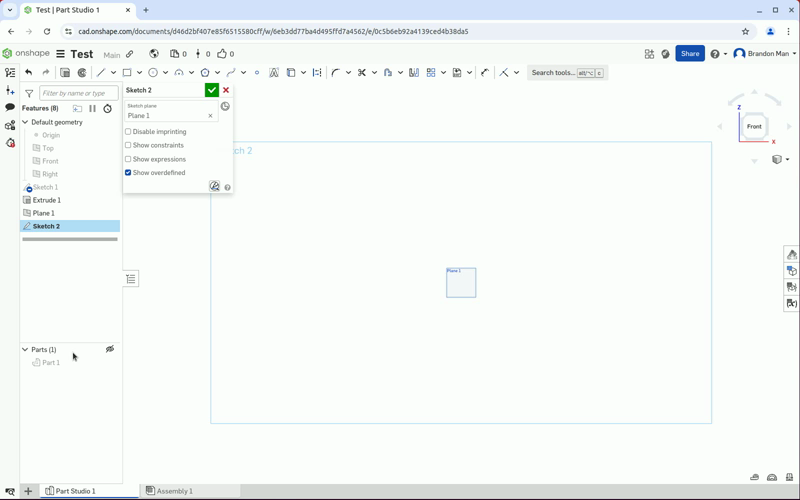
key(c)
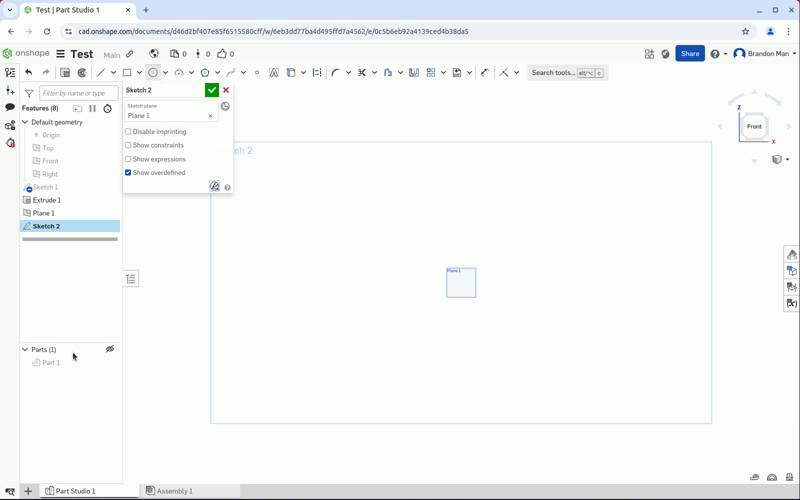
key_down(shift)
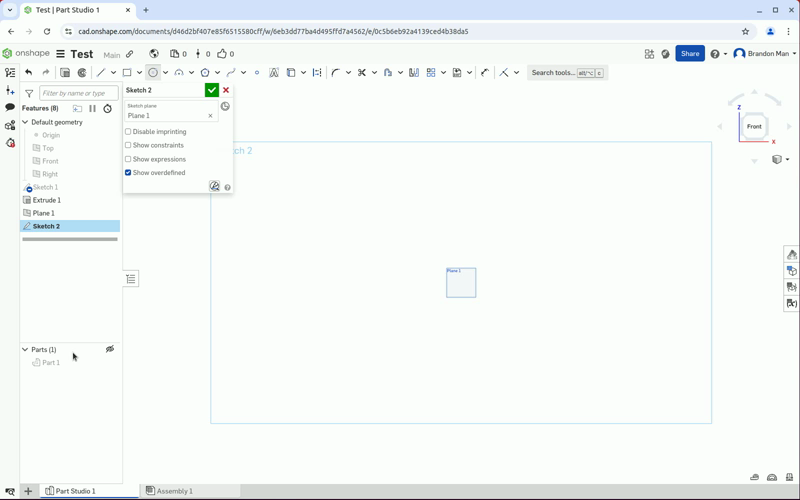
mouse_move(461, 282)
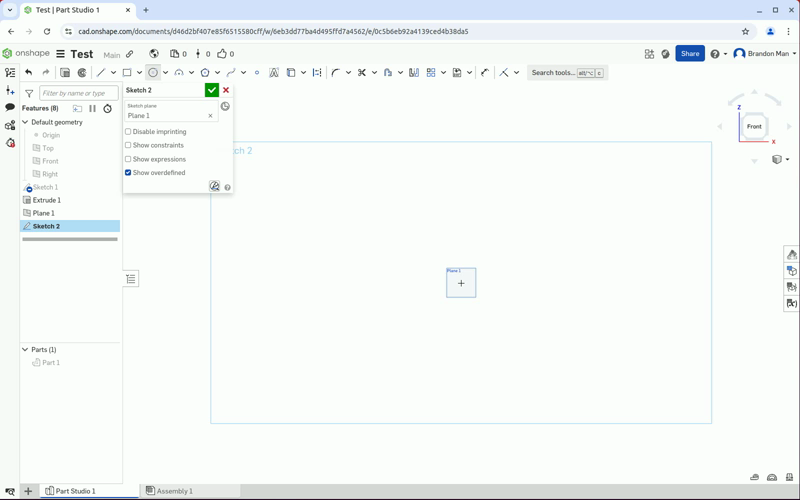
click(461, 282)
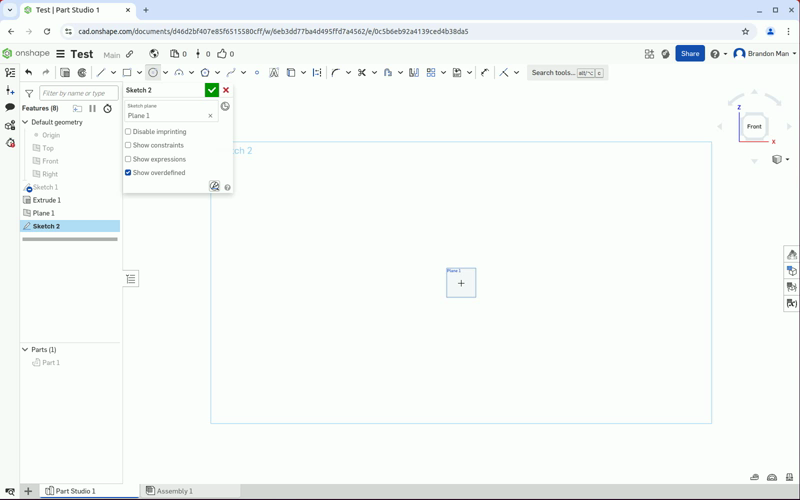
key_up(shift)
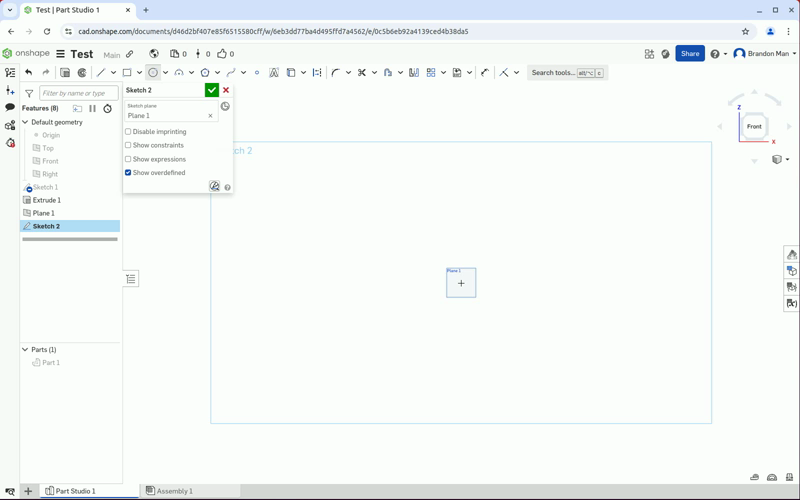
mouse_move(479, 282)
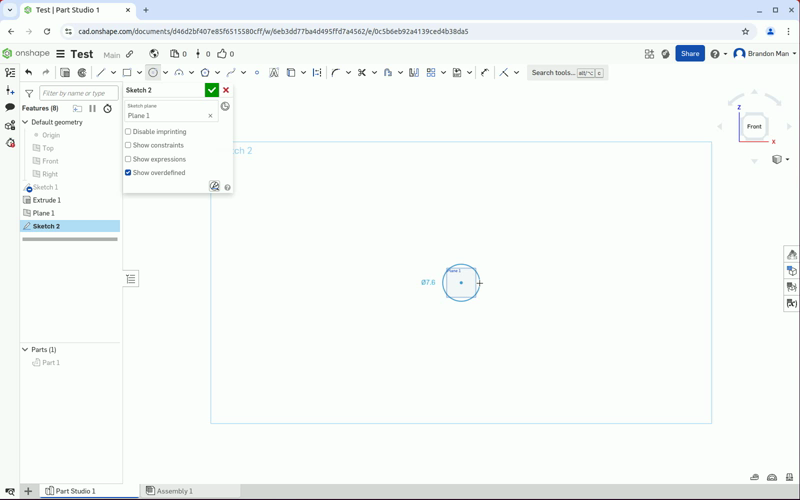
click(479, 282)
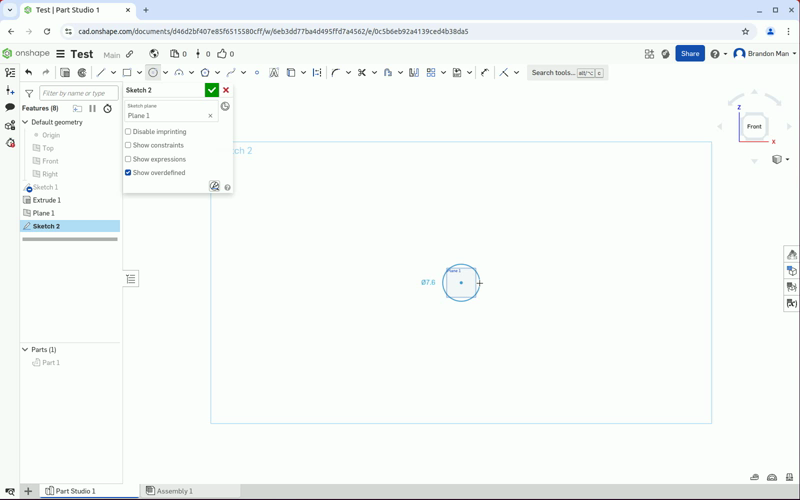
key(esc)
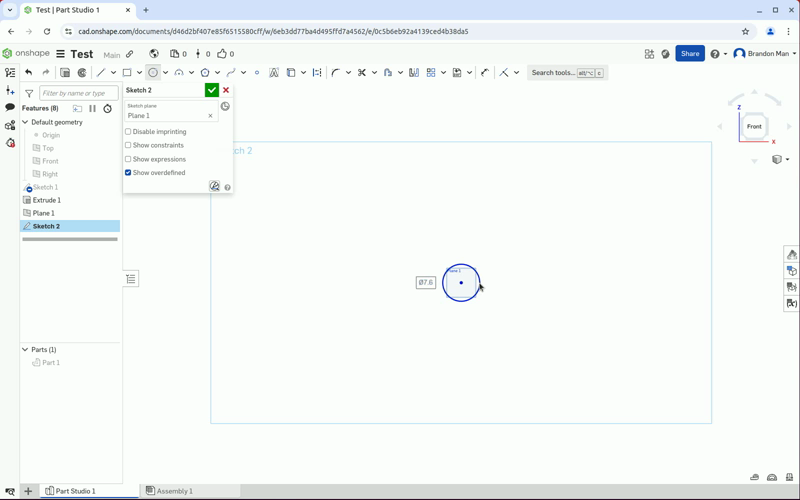
key(c)
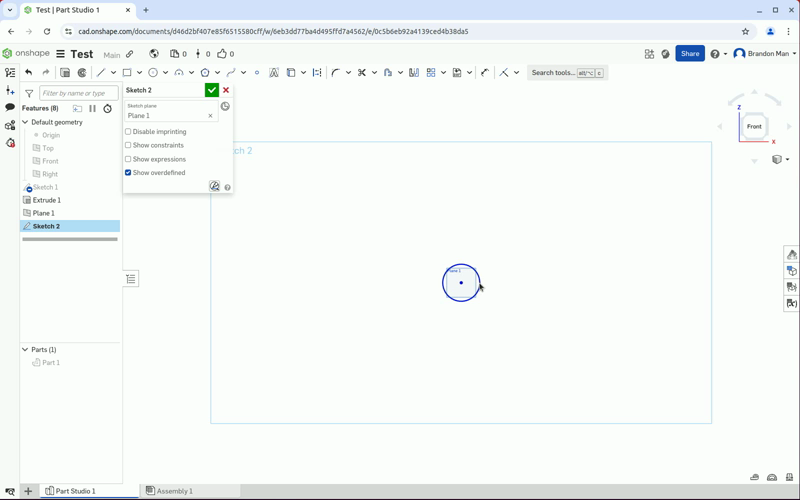
key_down(shift)
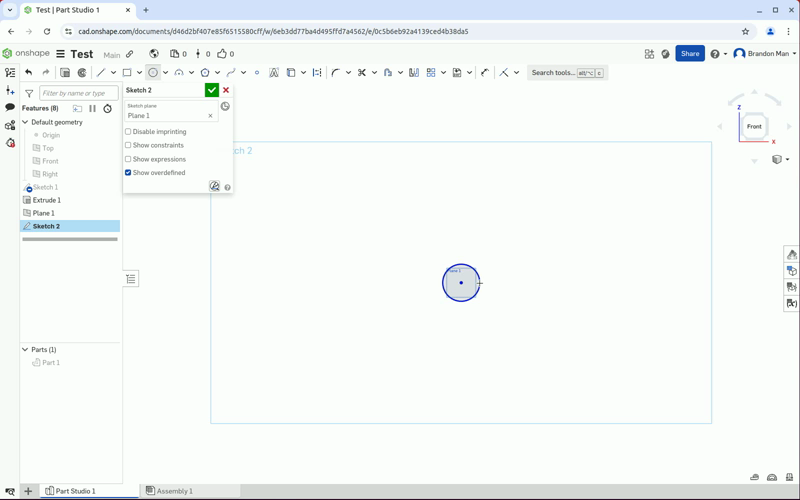
mouse_move(461, 282)
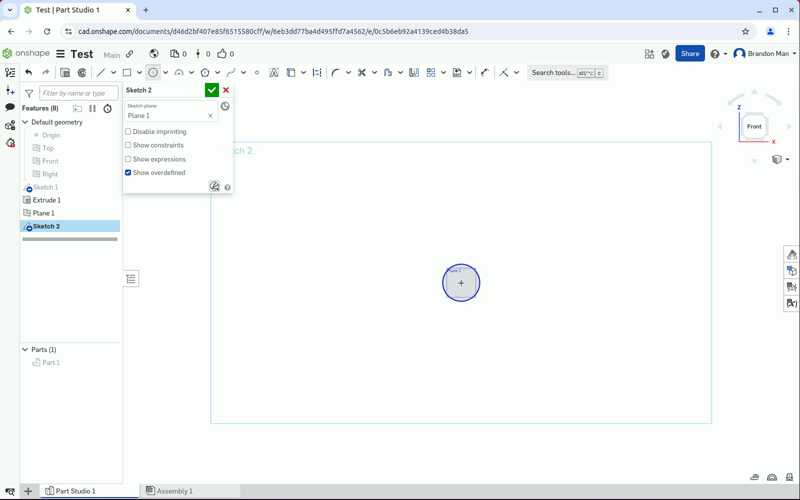
click(461, 282)
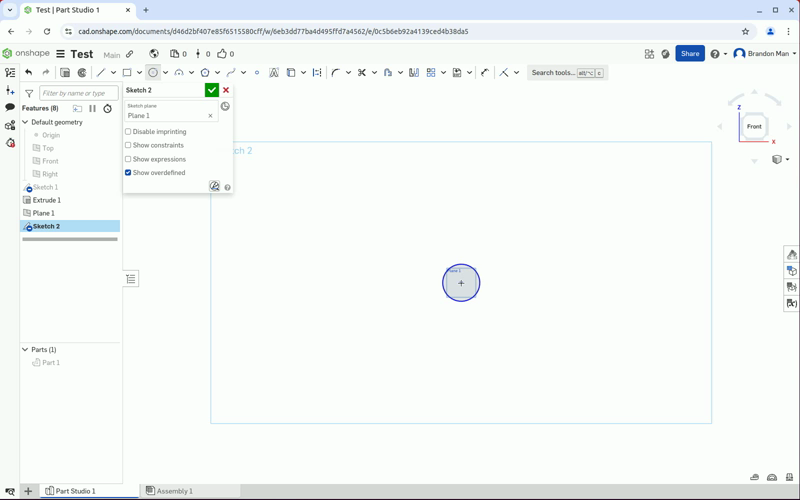
key_up(shift)
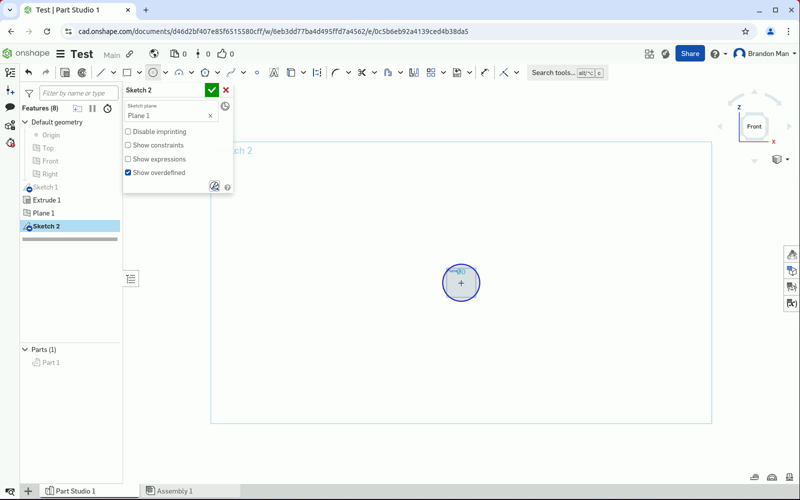
mouse_move(471, 282)
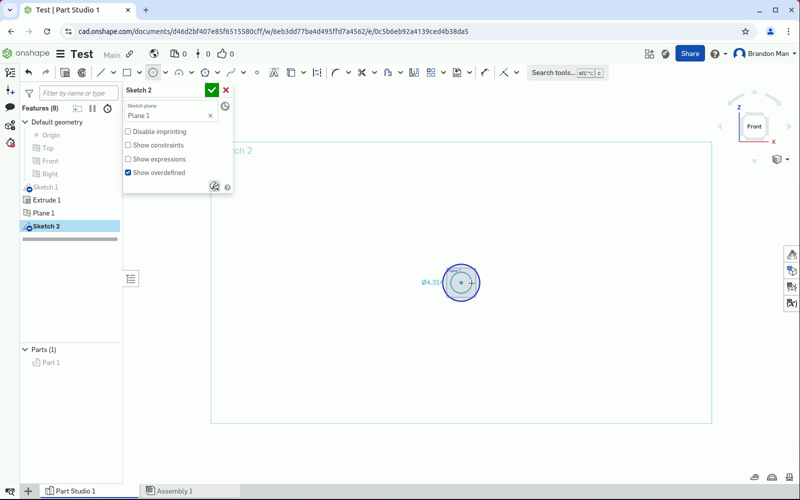
click(471, 282)
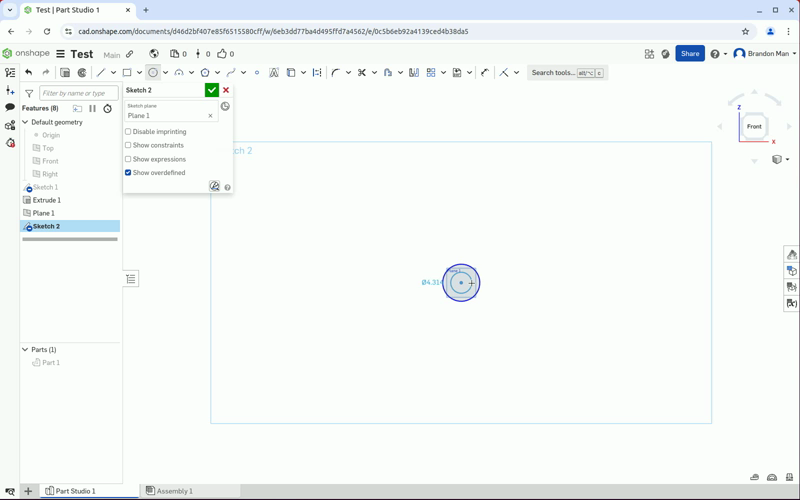
key(esc)
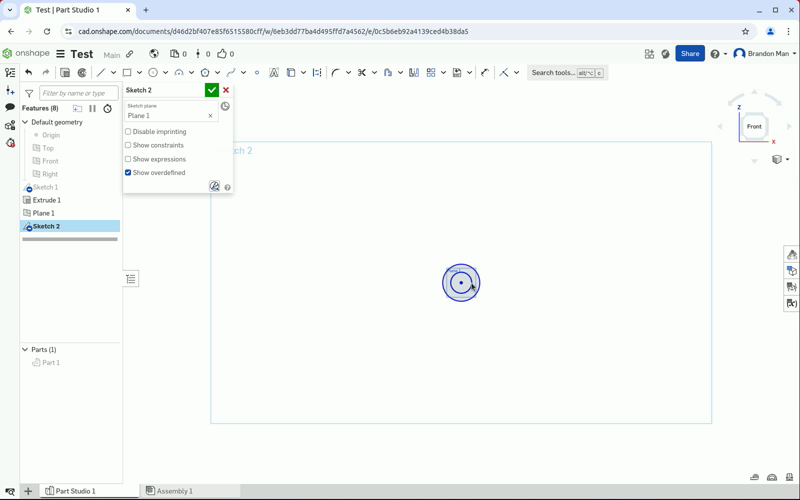
mouse_move(463, 268)
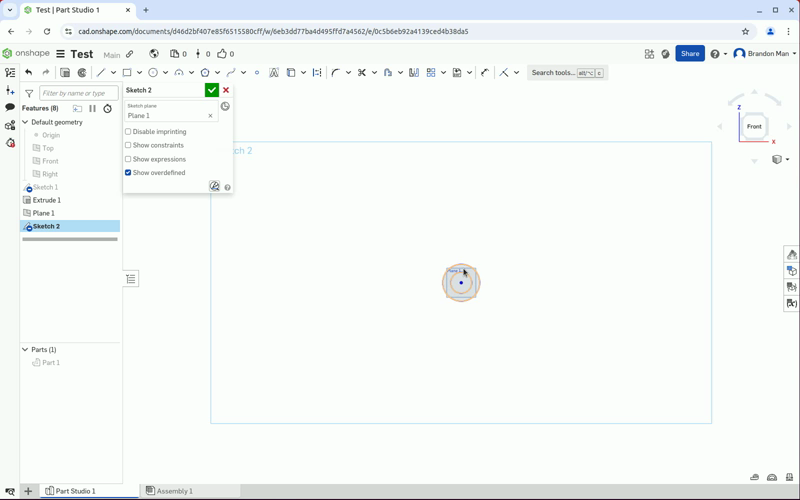
scroll(6)
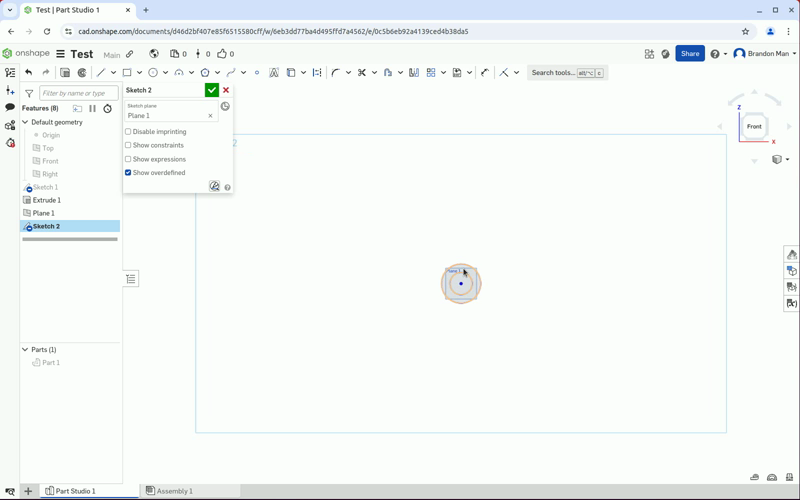
scroll(6)
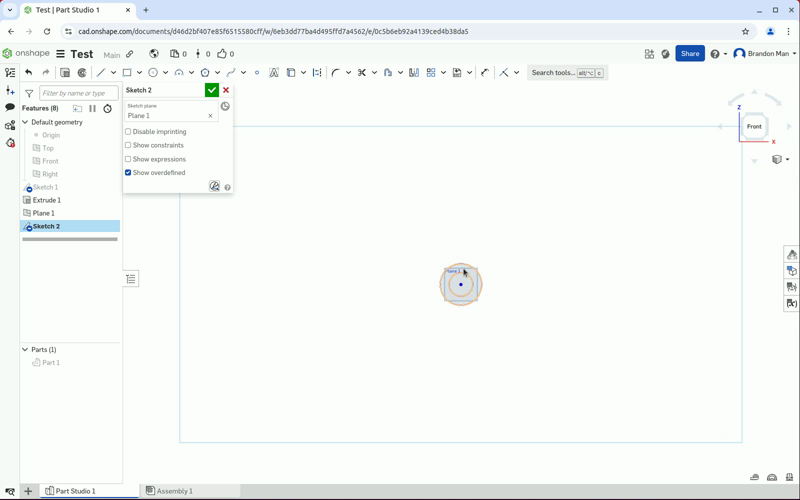
scroll(6)
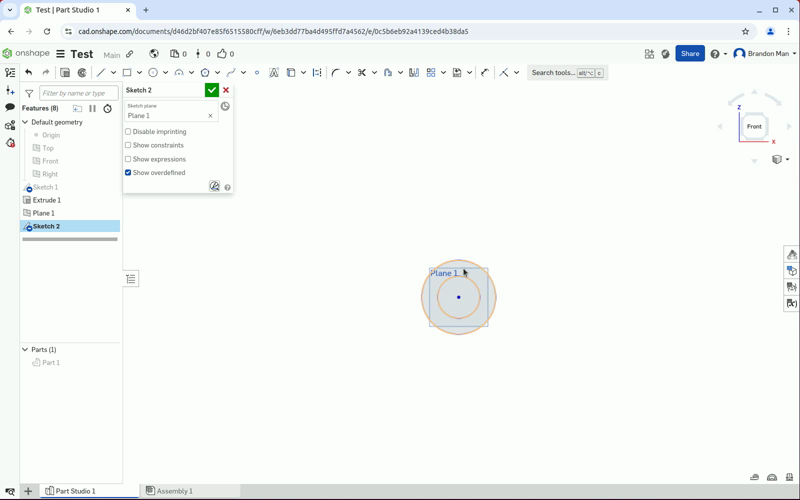
scroll(6)
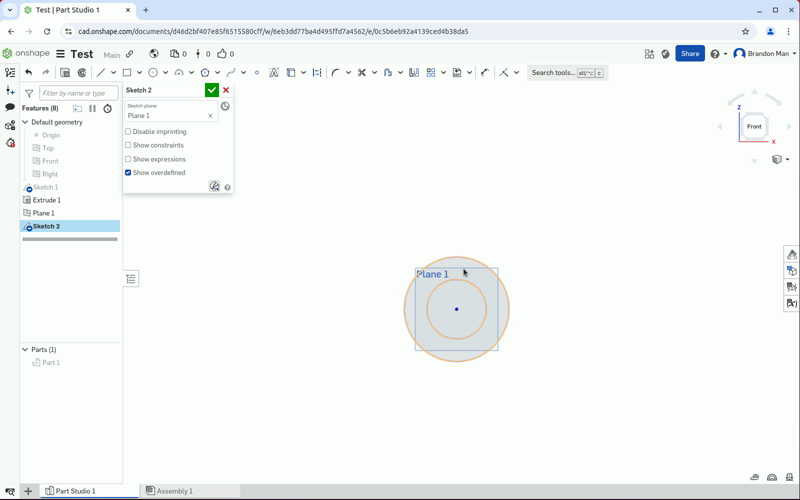
scroll(6)
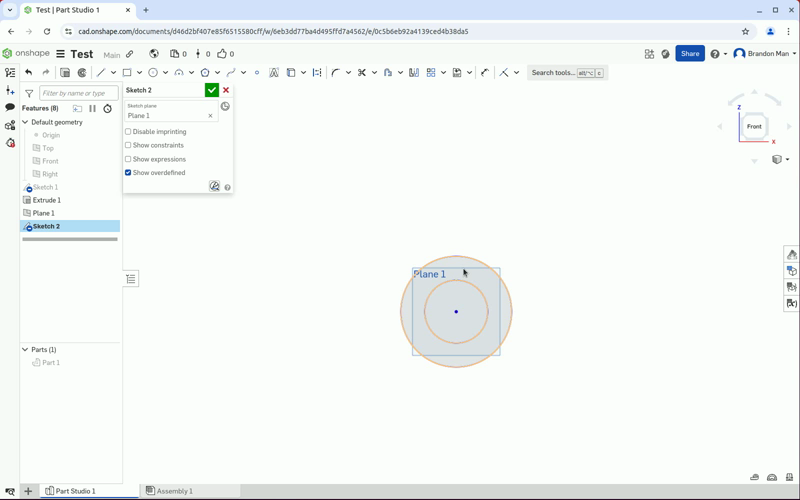
scroll(6)
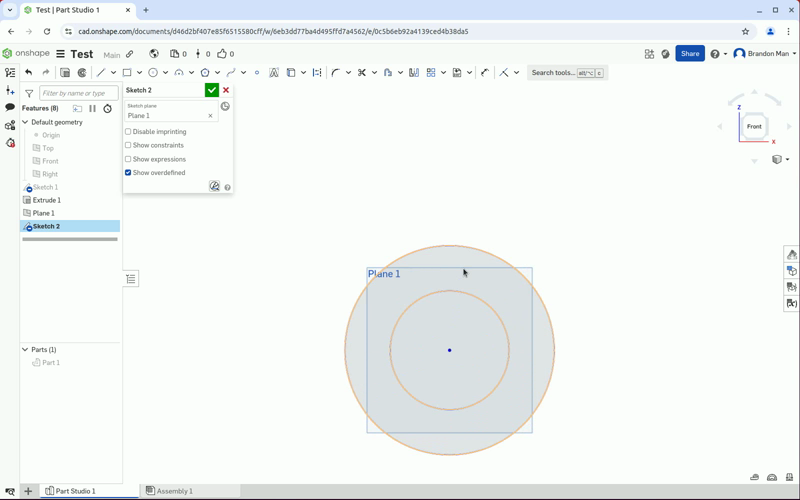
scroll(6)
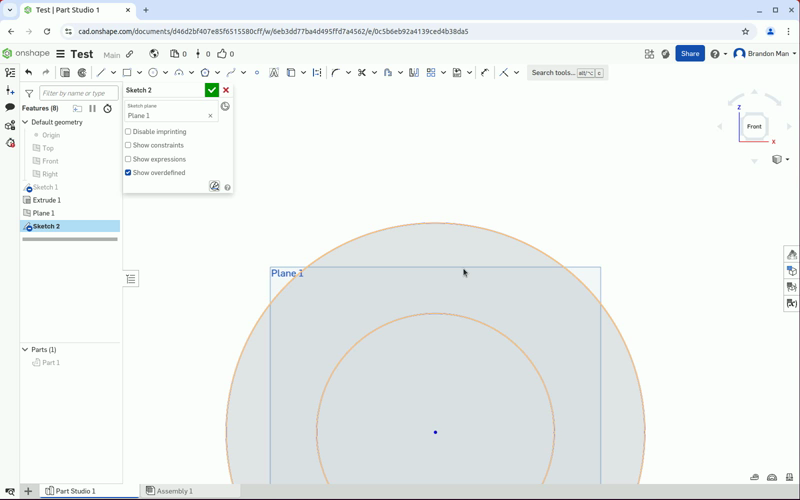
click(463, 268)
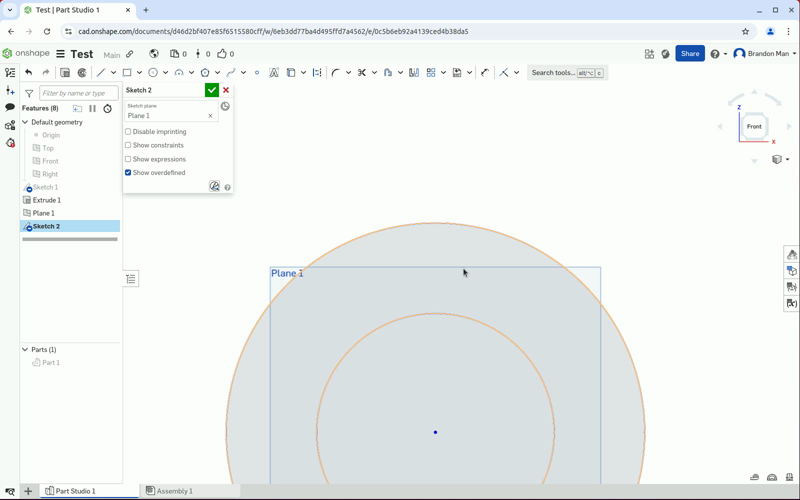
scroll(-6)
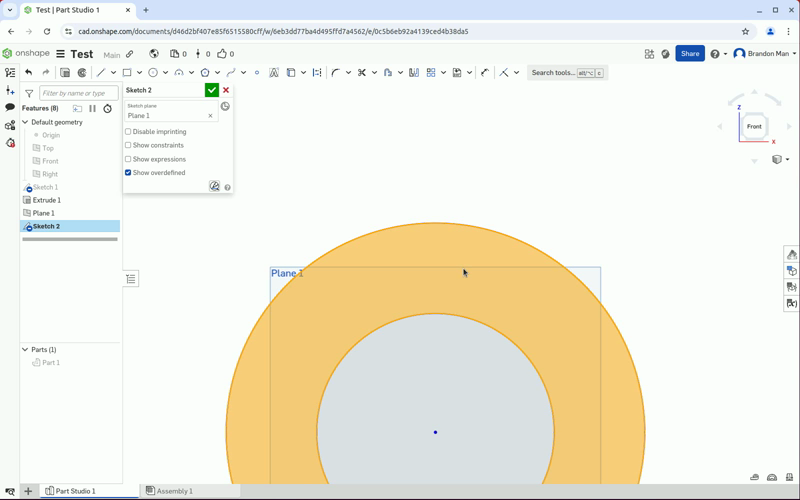
scroll(-6)
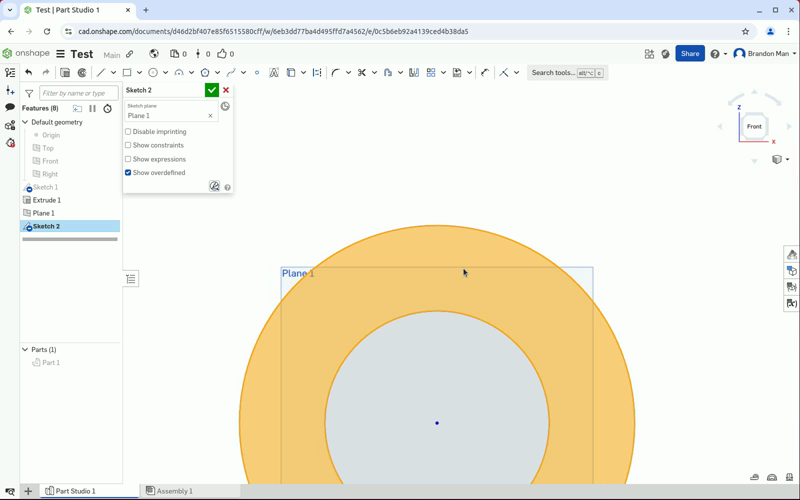
scroll(-6)
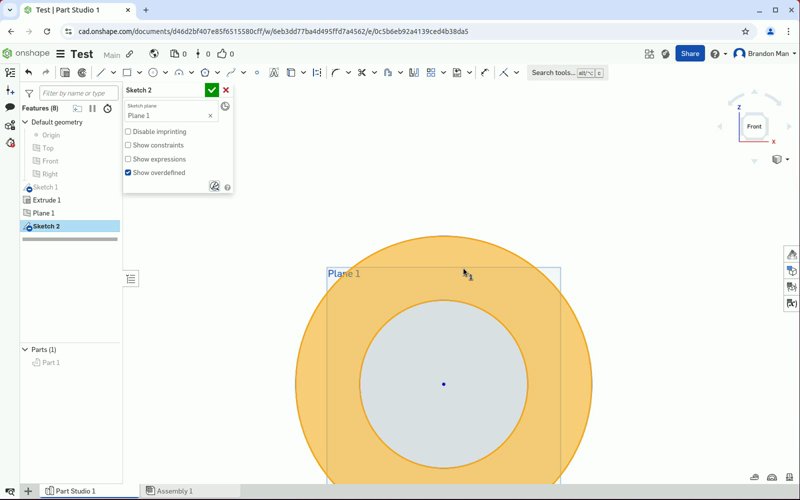
scroll(-6)
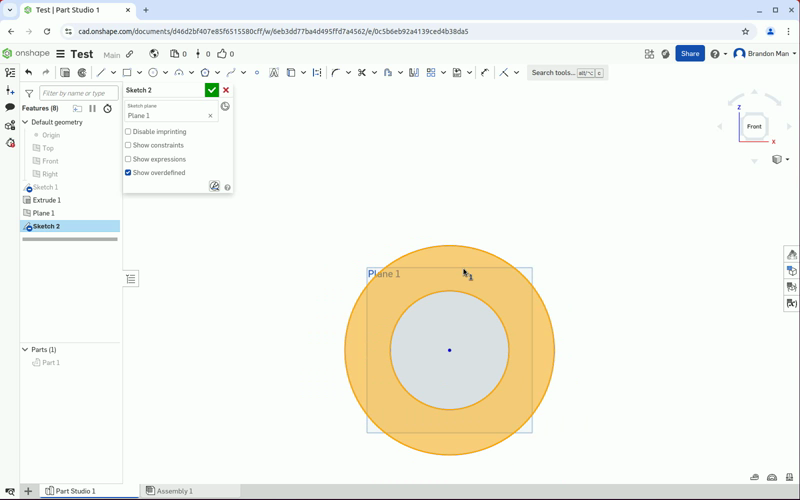
scroll(-6)
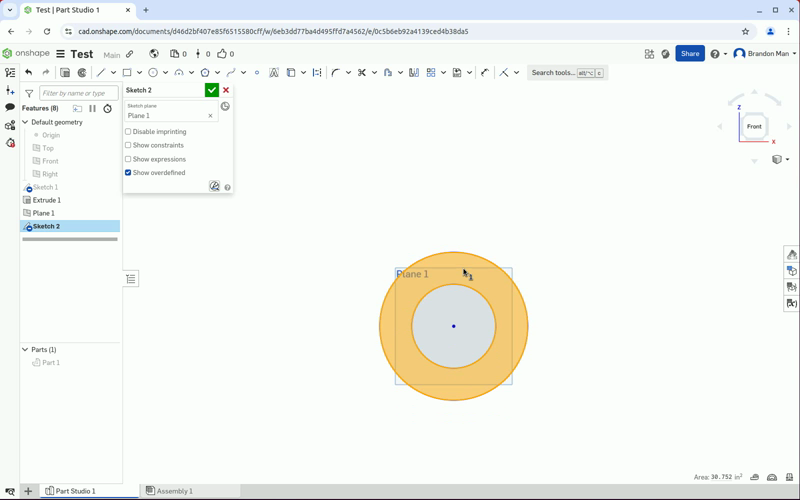
scroll(-6)
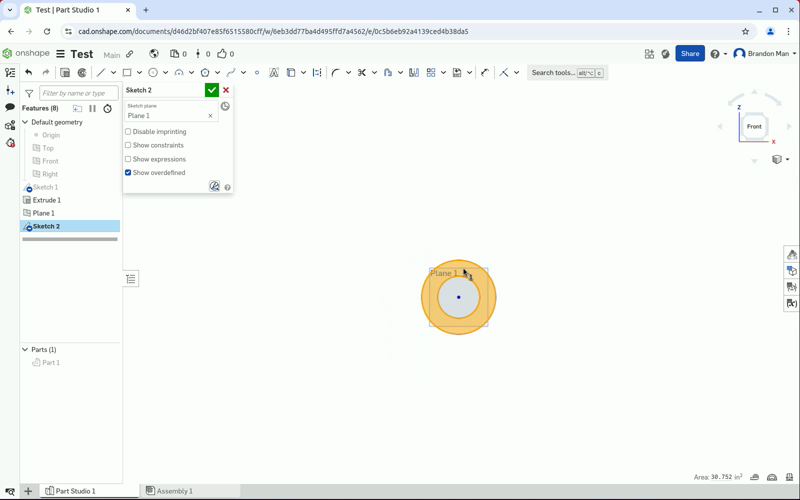
scroll(-6)
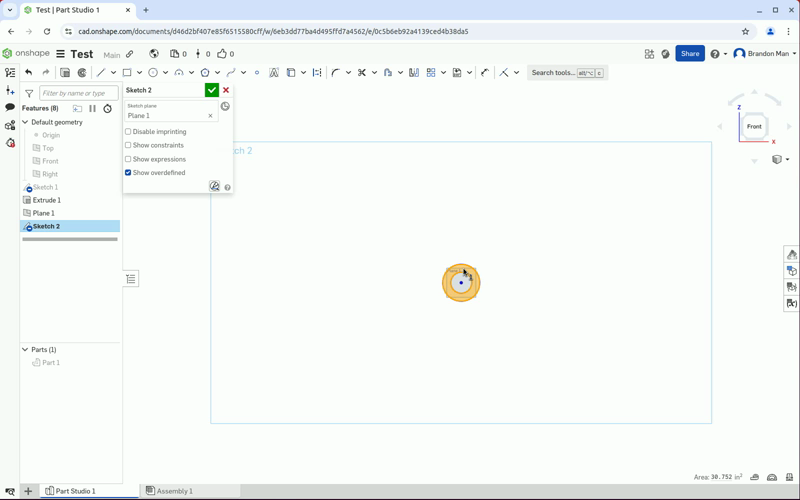
mouse_move(73, 352)
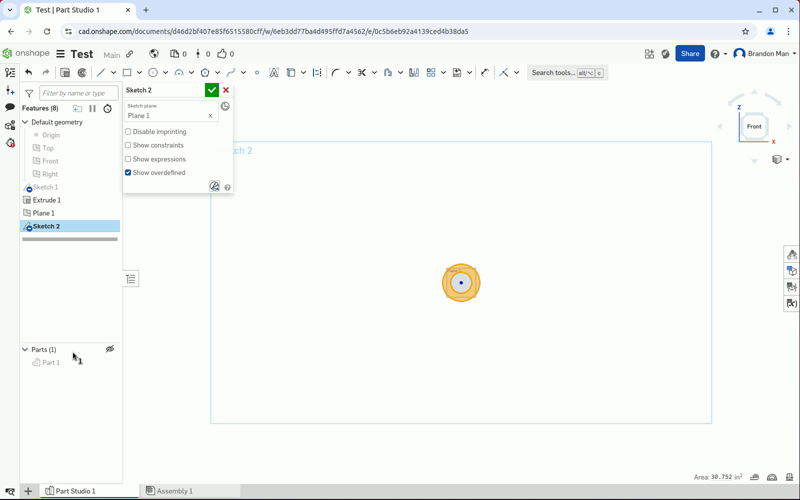
key(shift+y)
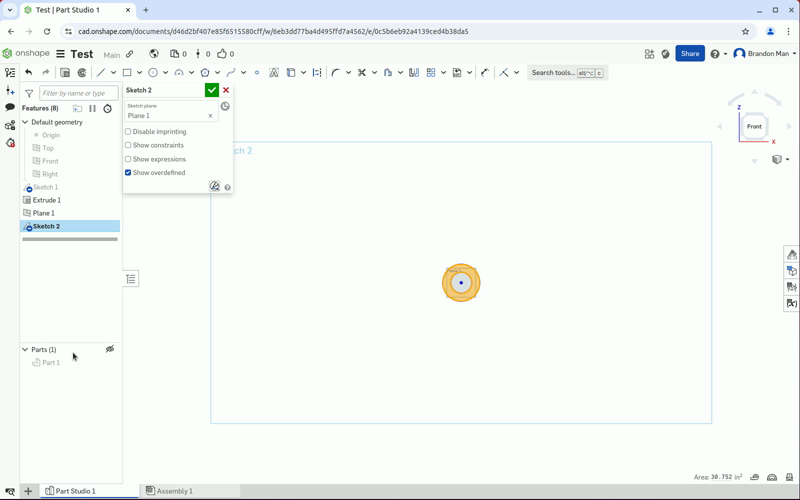
key(shift+e)
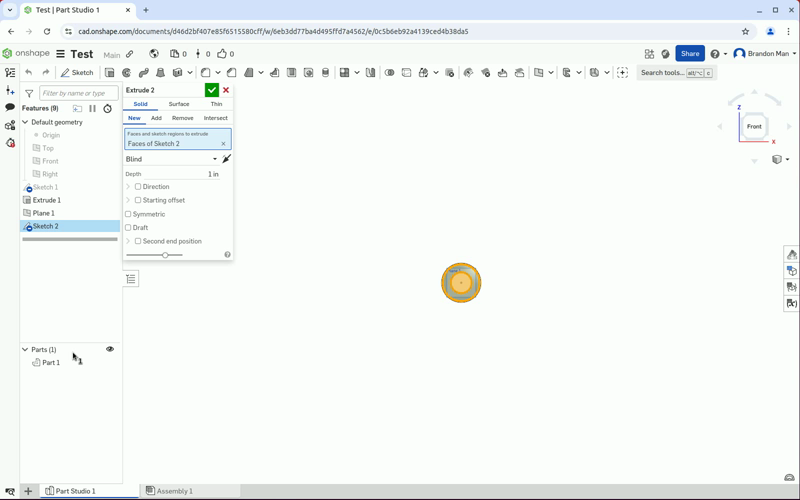
mouse_move(143, 106)
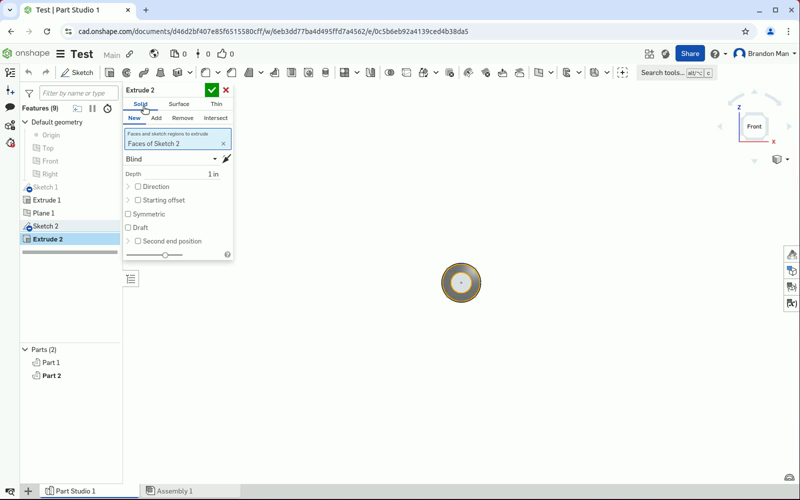
click(143, 106)
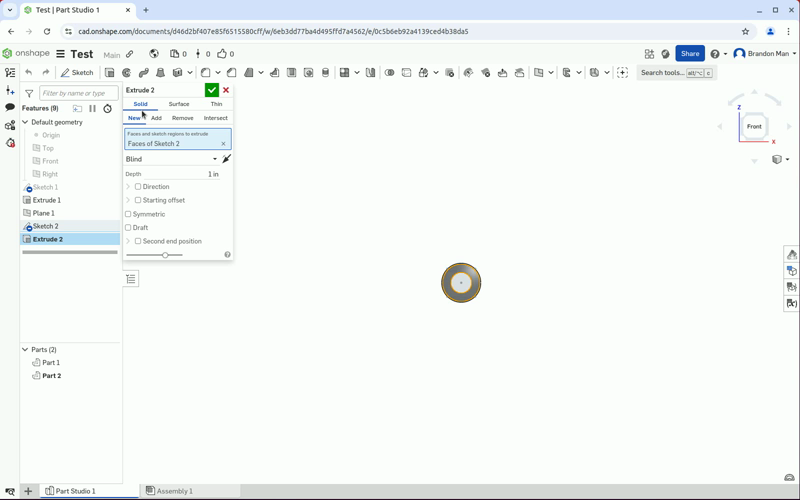
mouse_move(137, 120)
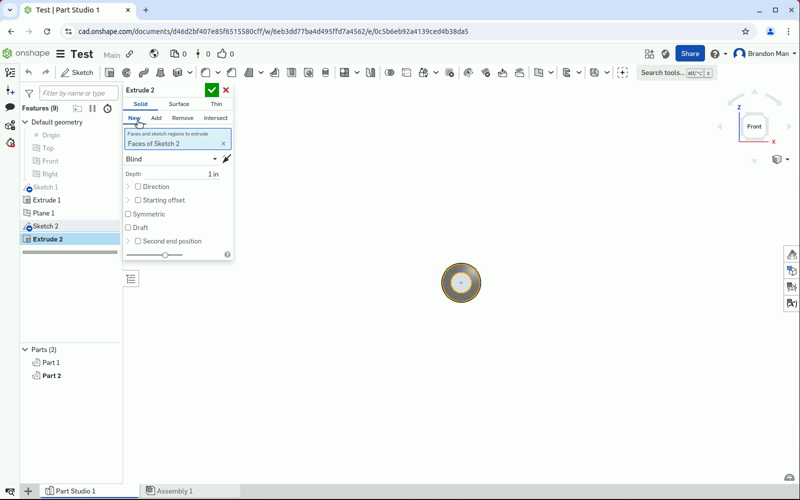
click(137, 120)
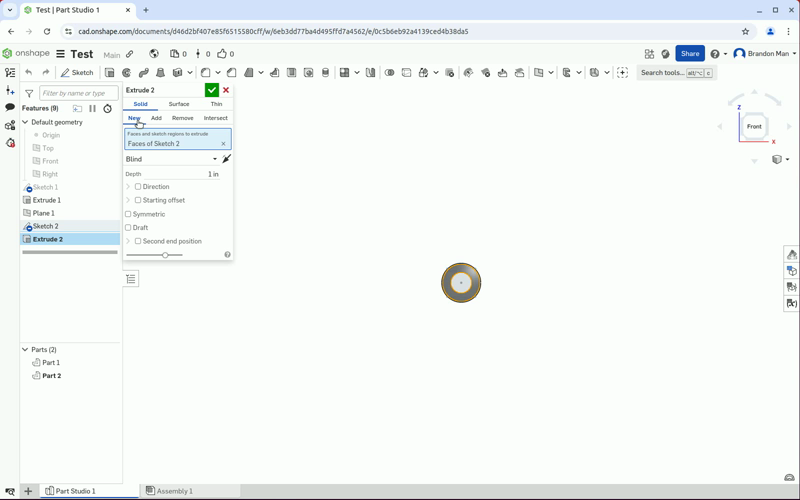
key(tab, 4)
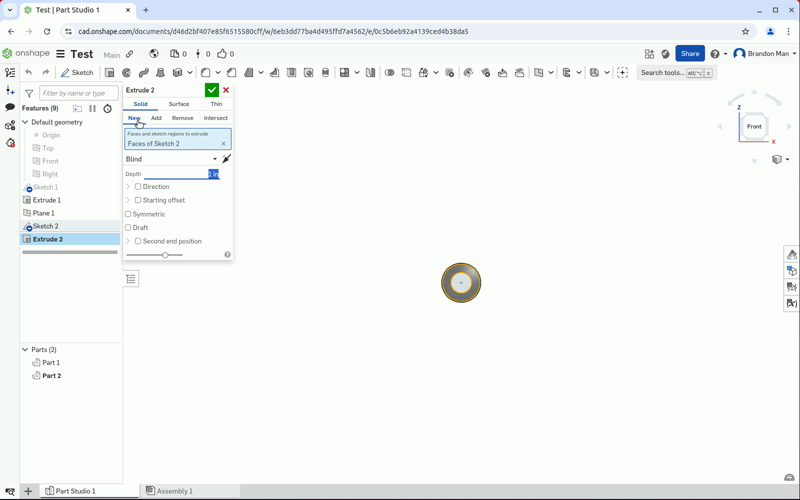
text(0.481)
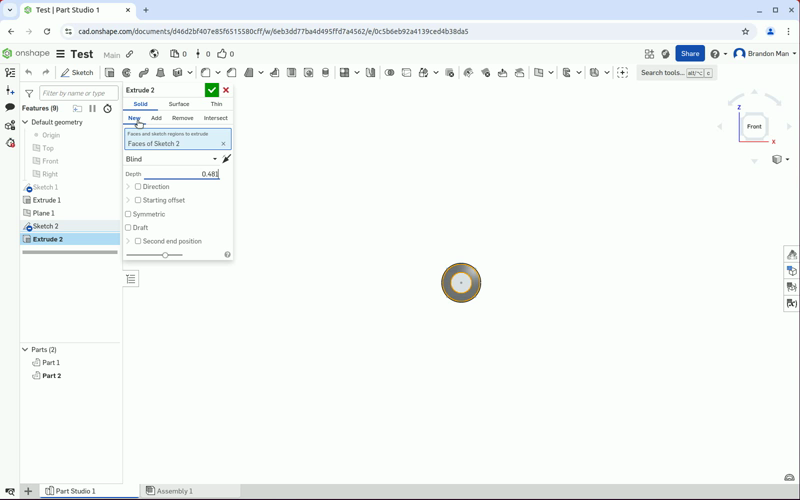
key(enter)
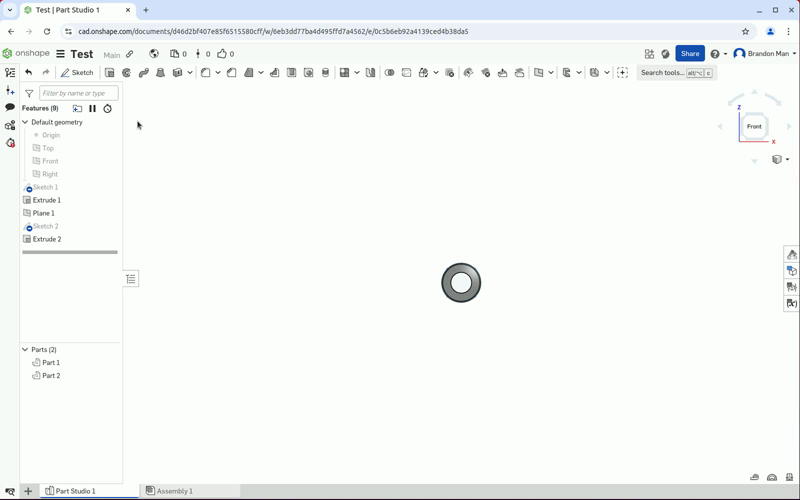
key(shift+h)
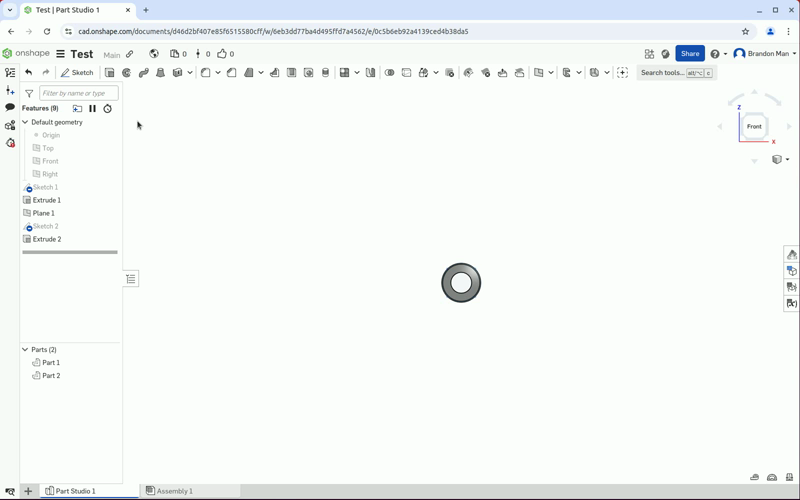
key(shift+h)
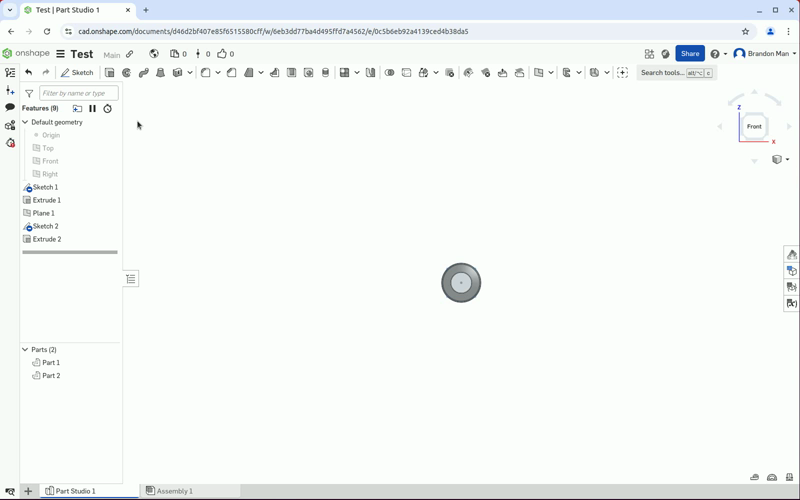
key(shift+7)
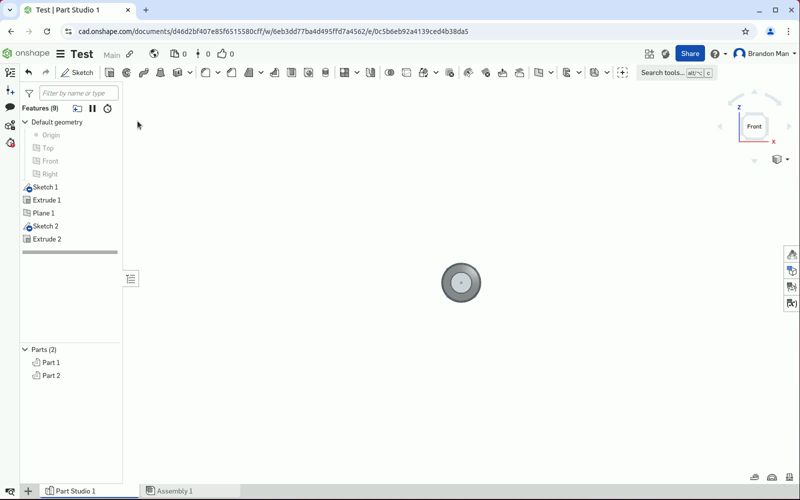
key(left, 2)
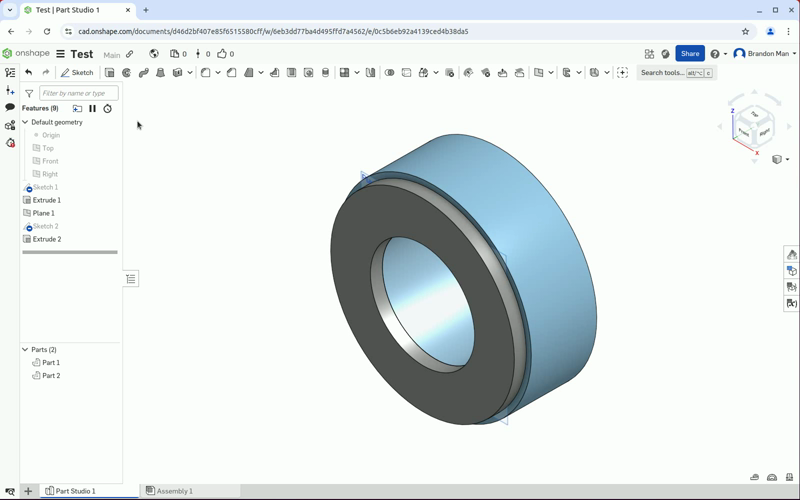
key(down, 2)
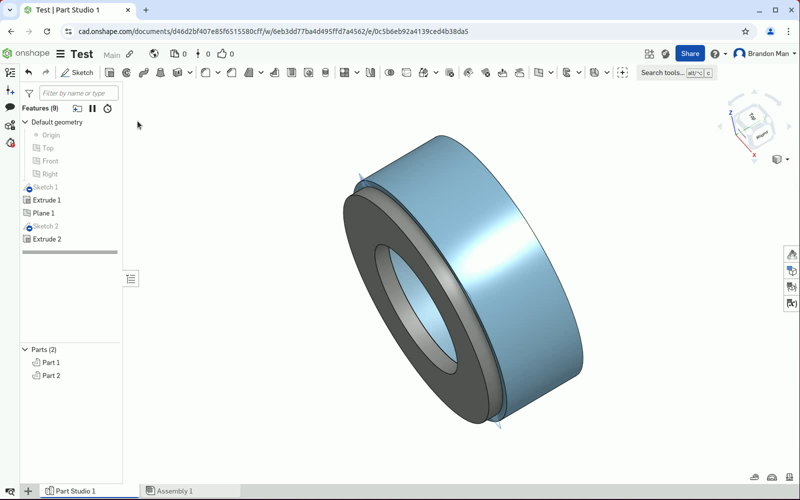
key(up, 2)
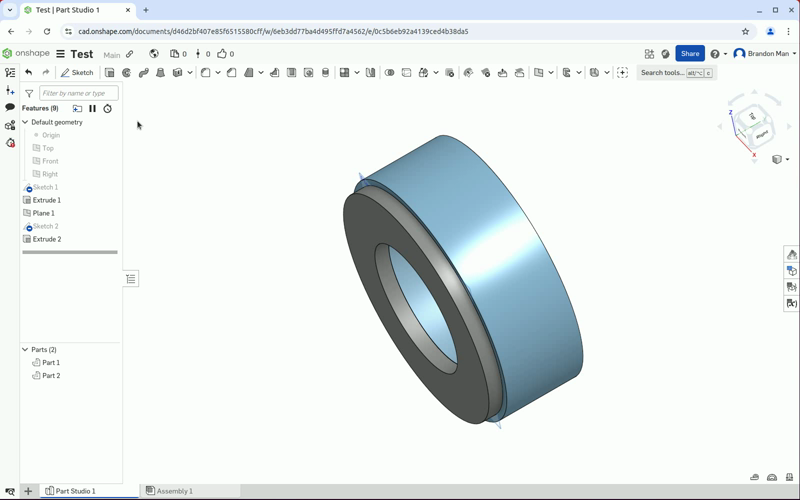
key(right, 2)
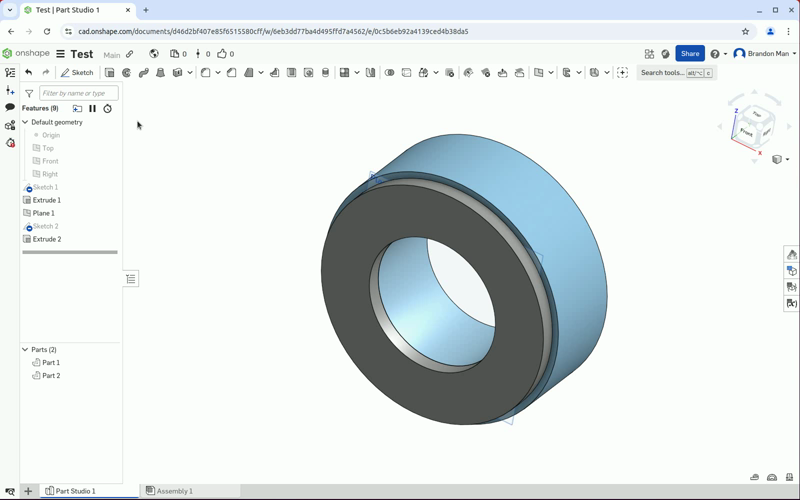
mouse_move(73, 189)
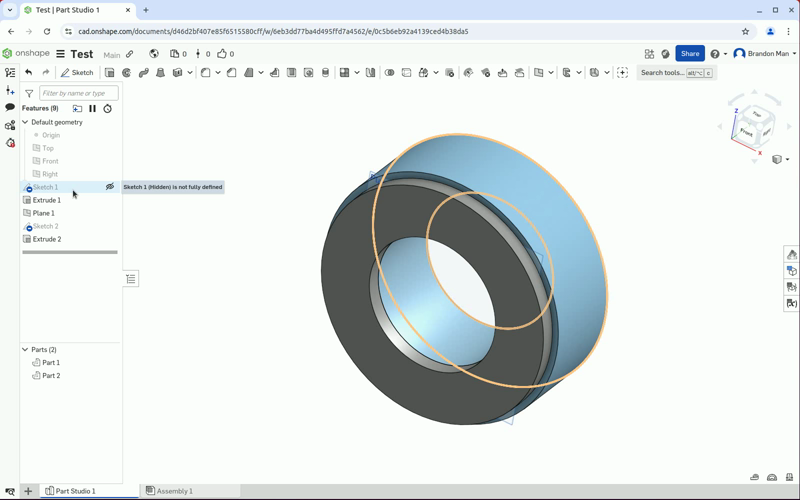
click(73, 189)